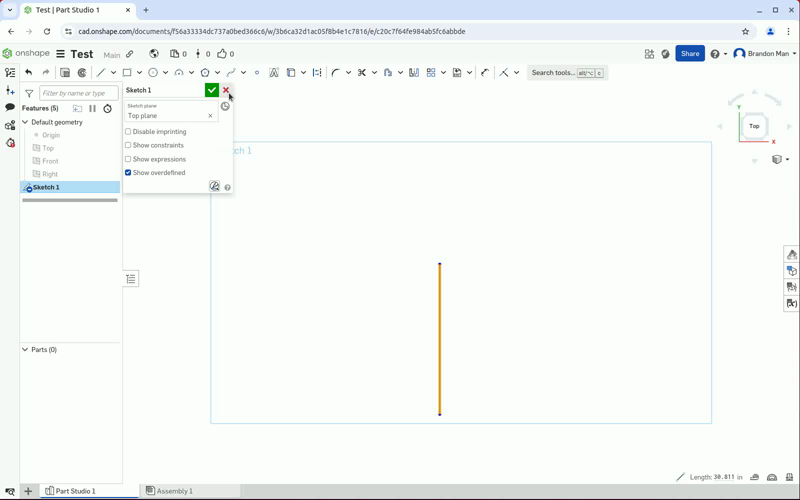
key(shift+h)
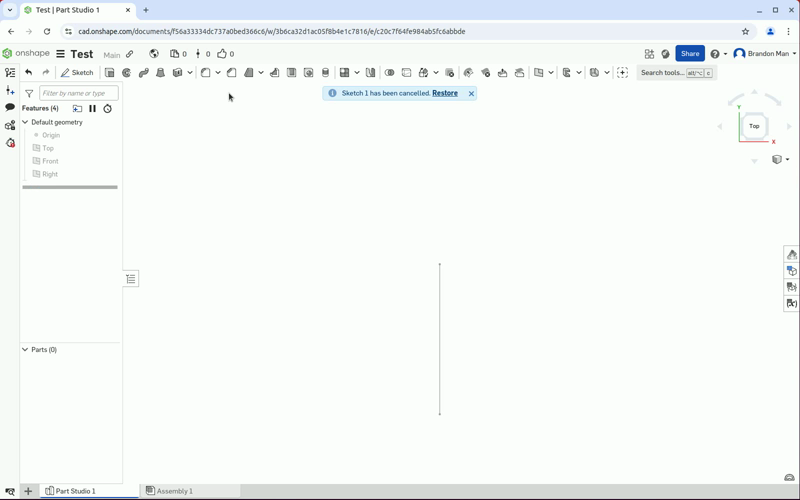
mouse_move(73, 352)
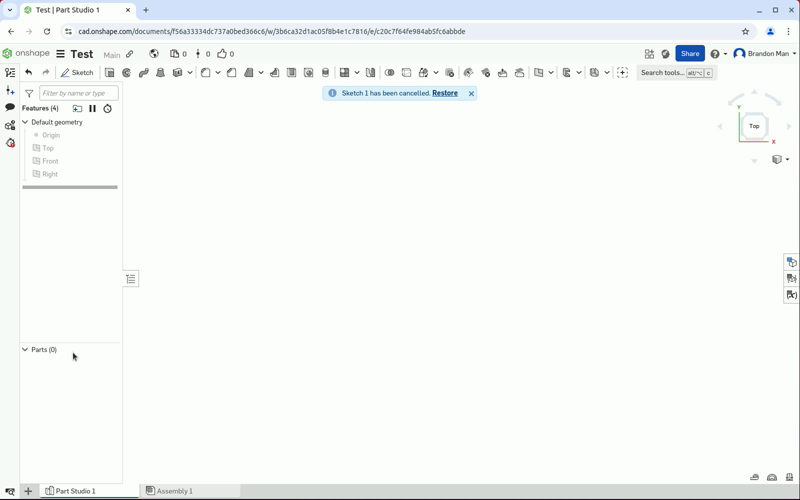
key(y)
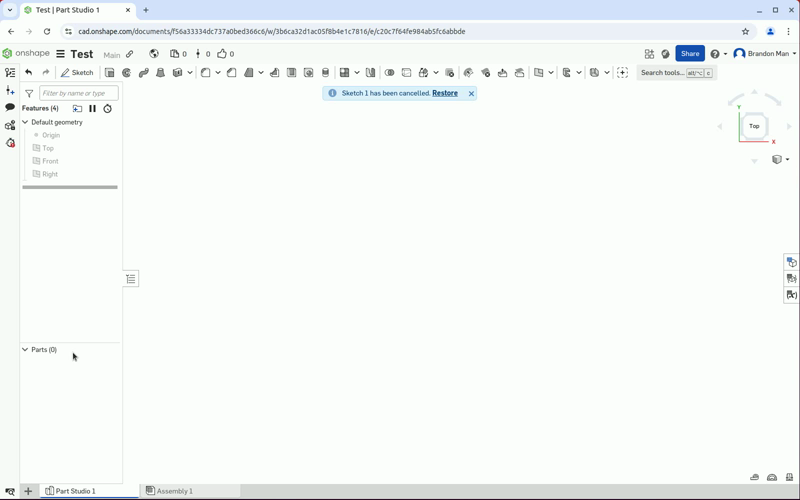
key(shift+p)
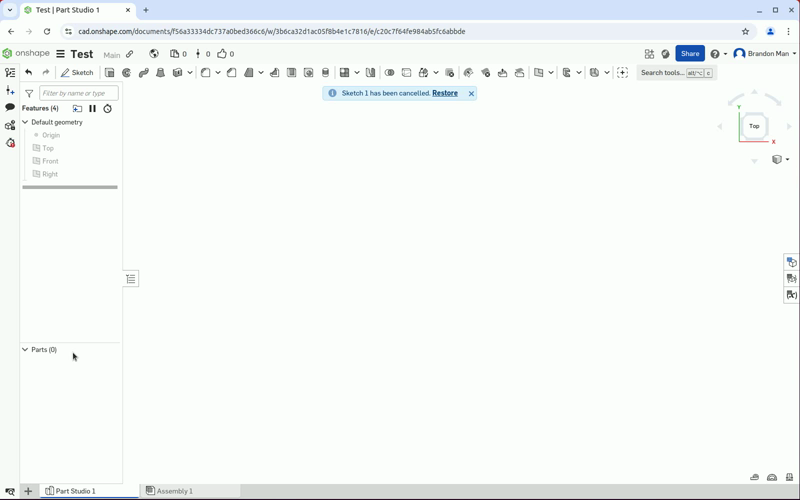
key(space)
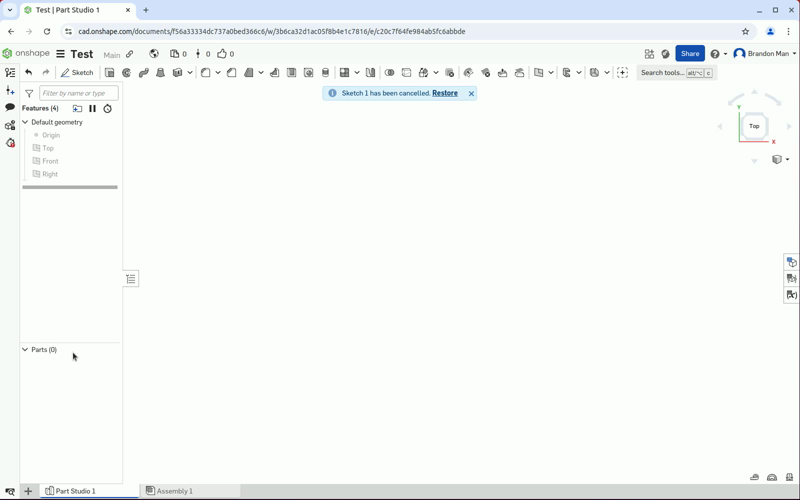
key_down(shift)
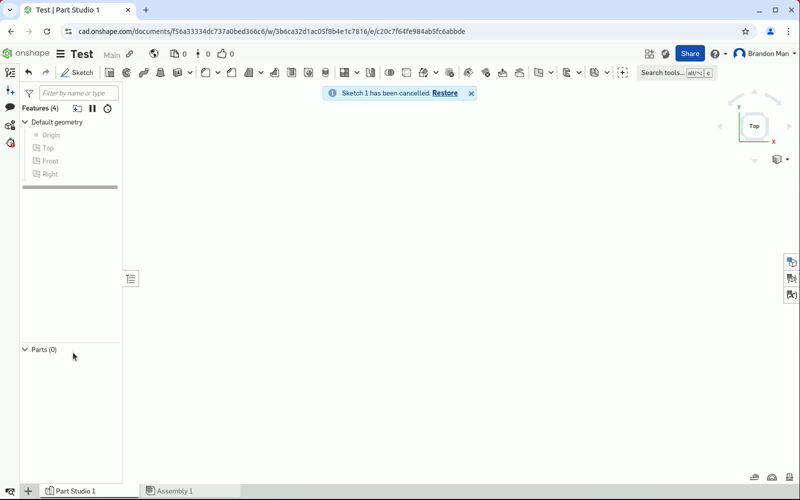
key(up)
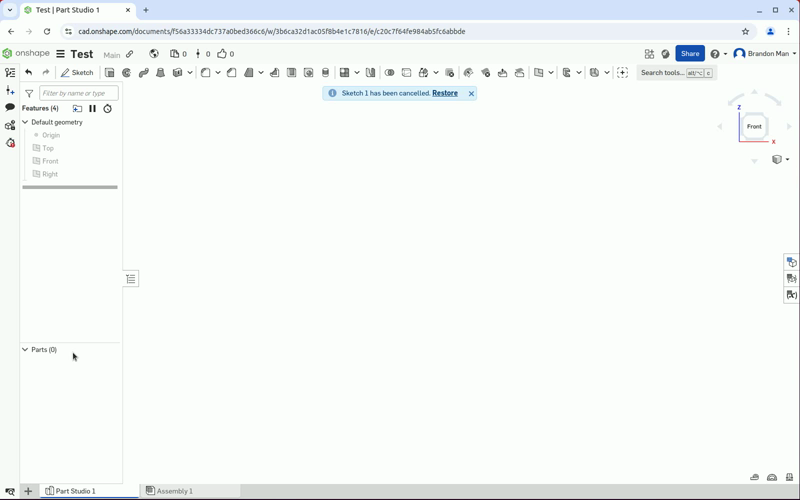
key_up(shift)
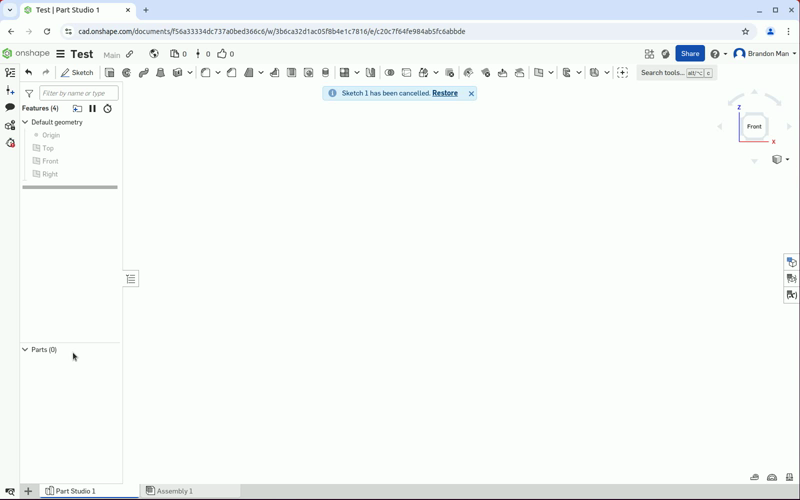
mouse_move(73, 352)
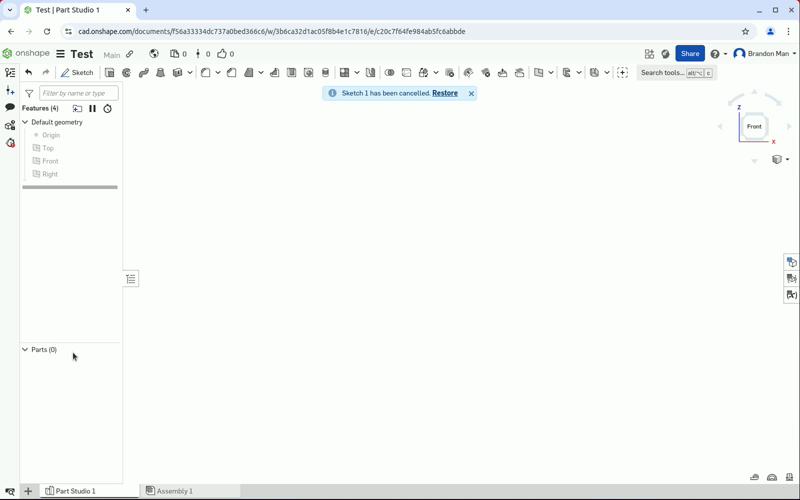
key(shift+y)
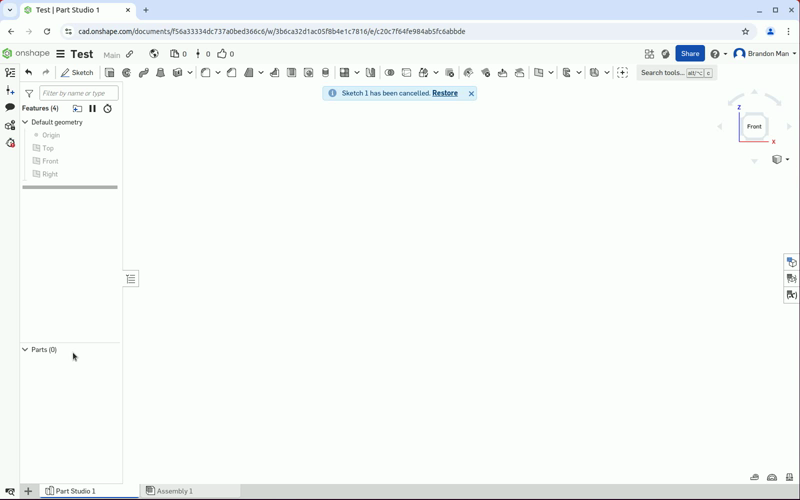
key(shift+s)
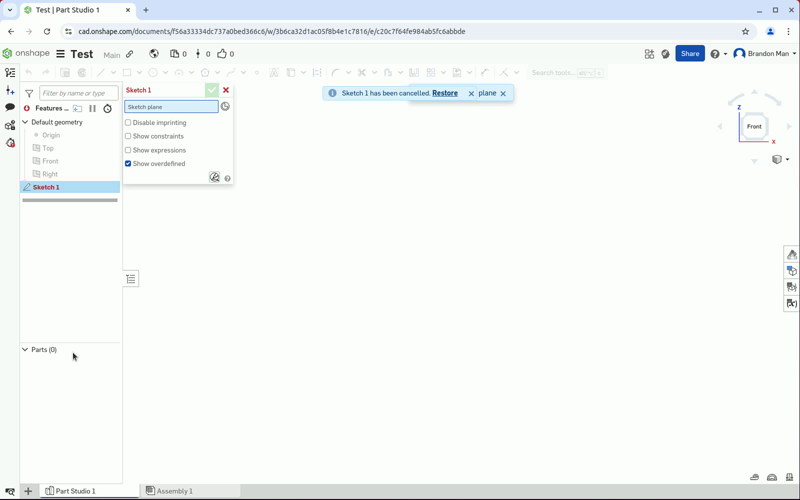
mouse_move(73, 163)
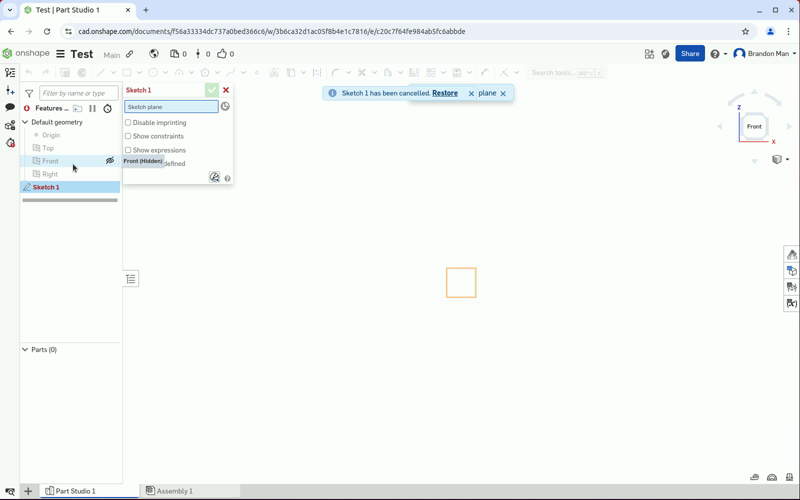
click(73, 163)
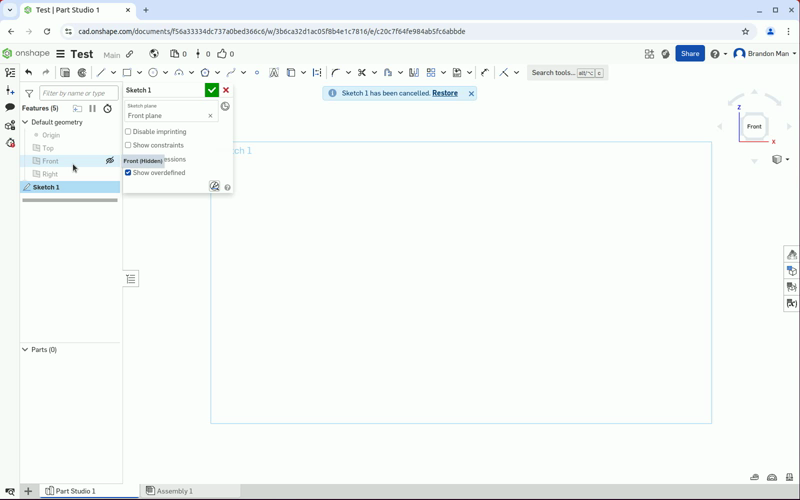
mouse_move(73, 352)
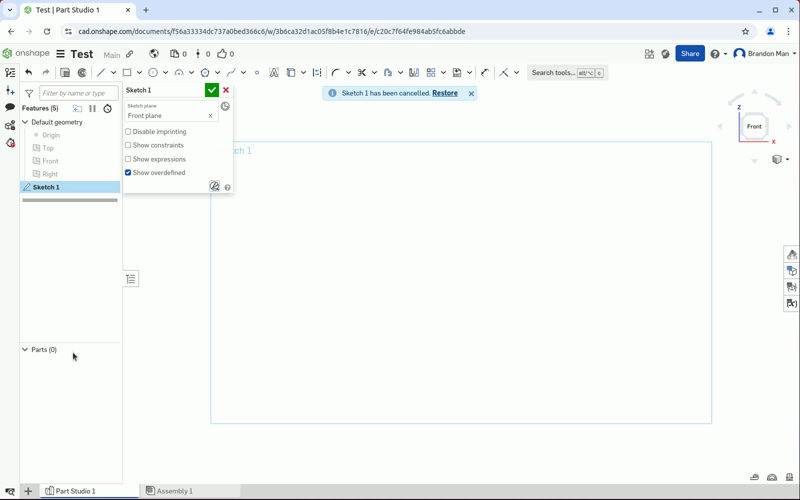
key(y)
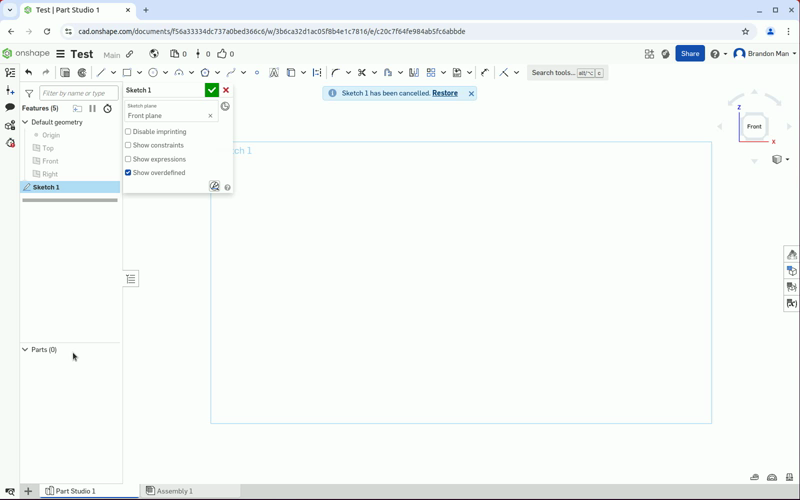
key(l)
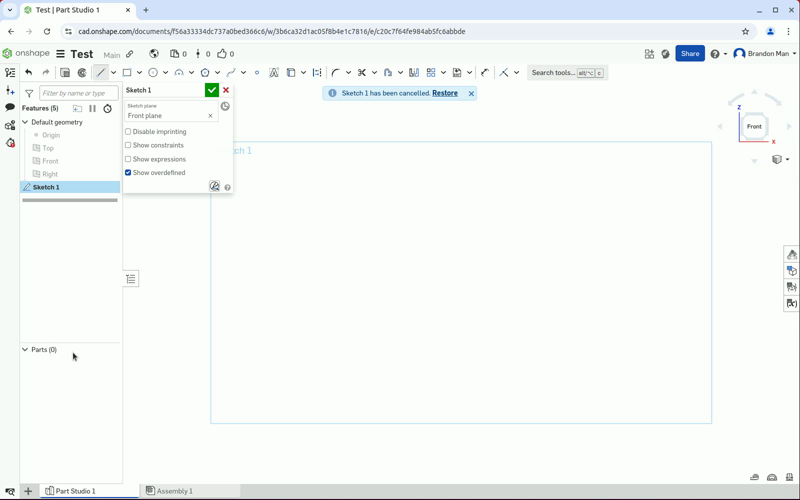
key_down(shift)
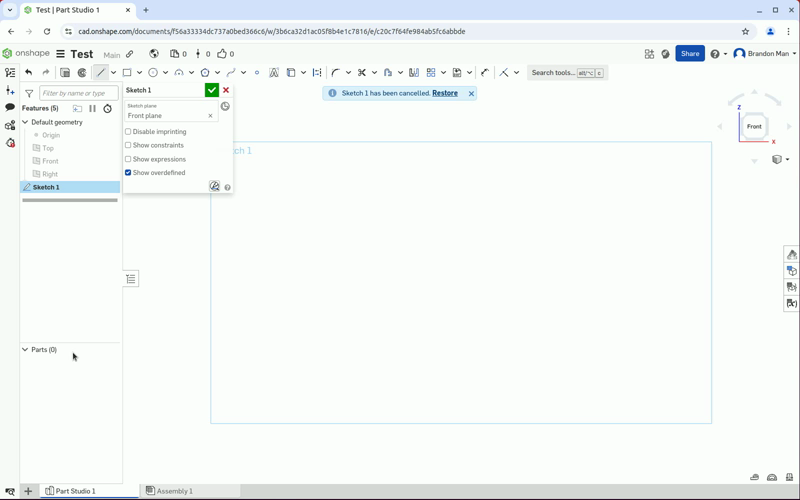
mouse_move(398, 327)
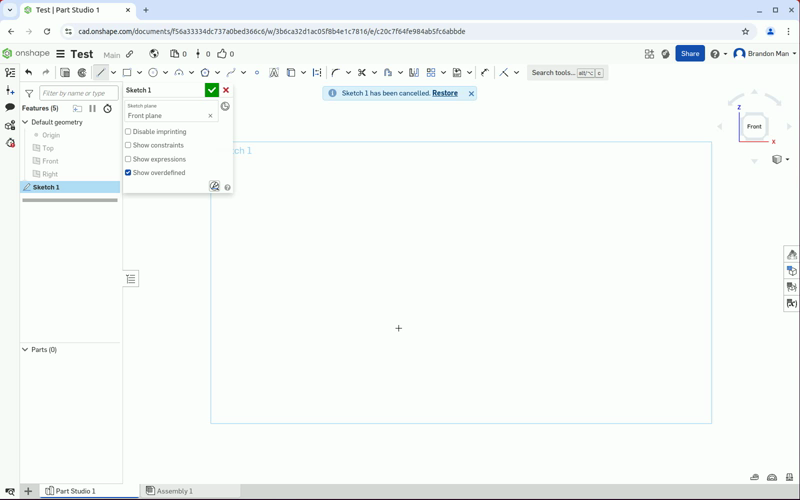
click(398, 327)
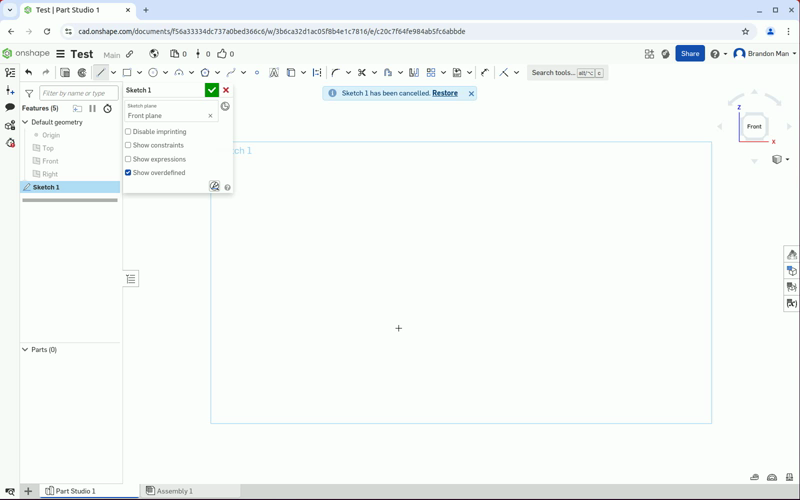
key_up(shift)
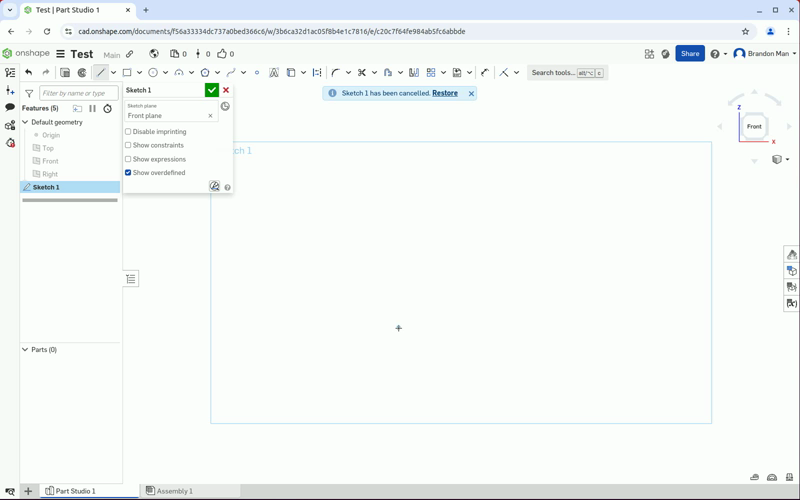
key_down(shift)
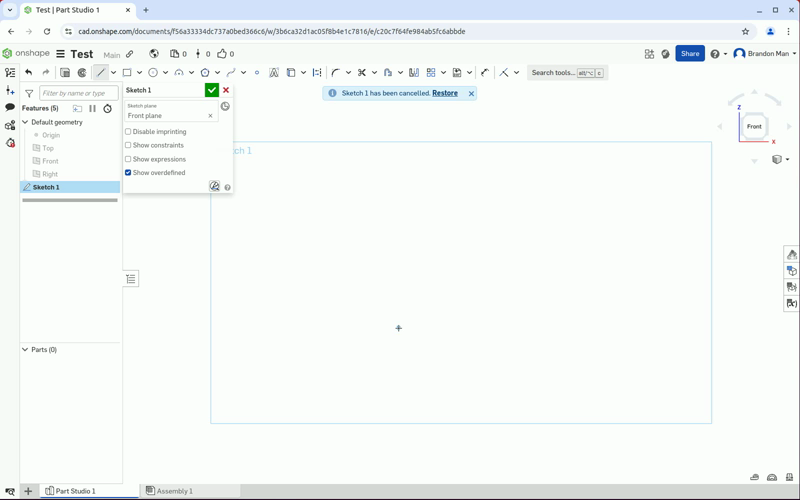
mouse_move(511, 327)
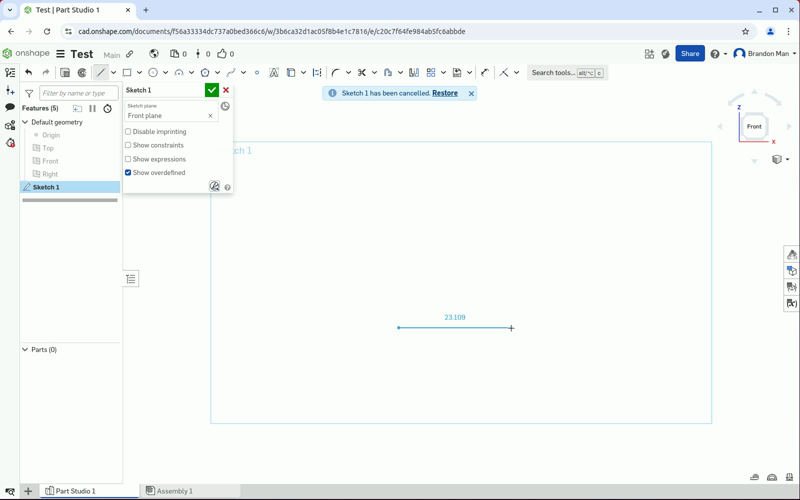
click(511, 327)
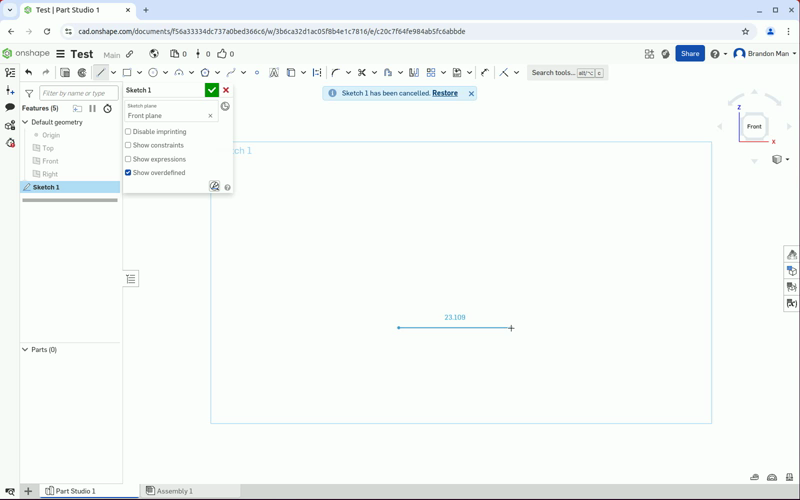
key_up(shift)
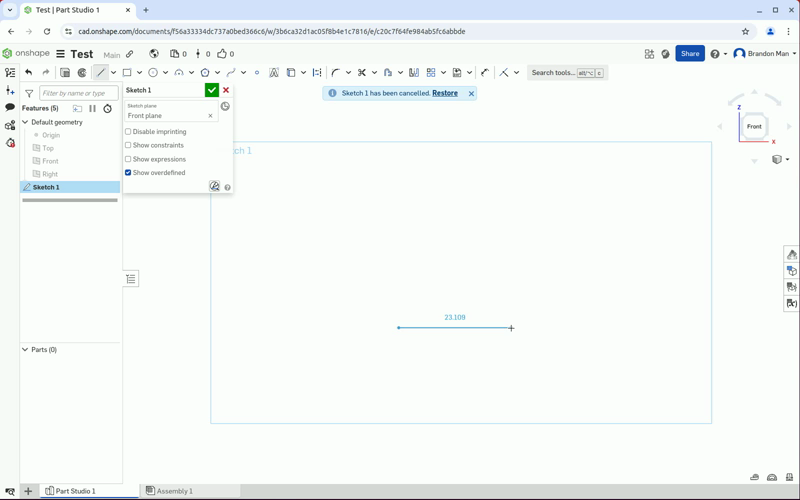
key_down(shift)
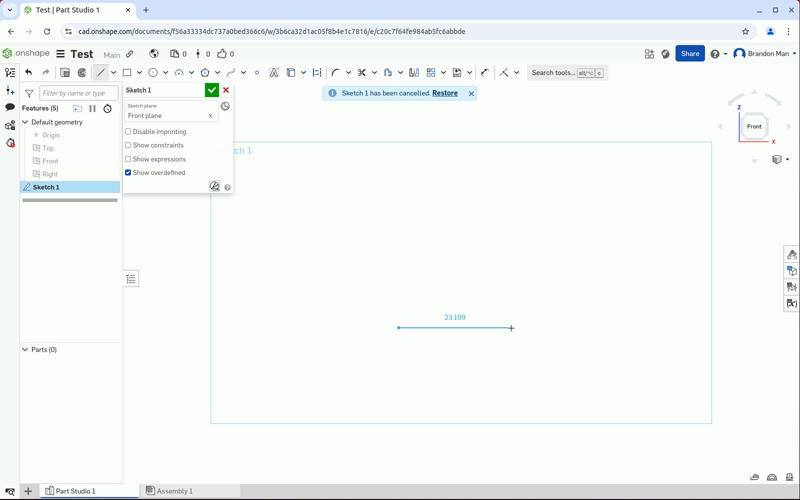
mouse_move(511, 215)
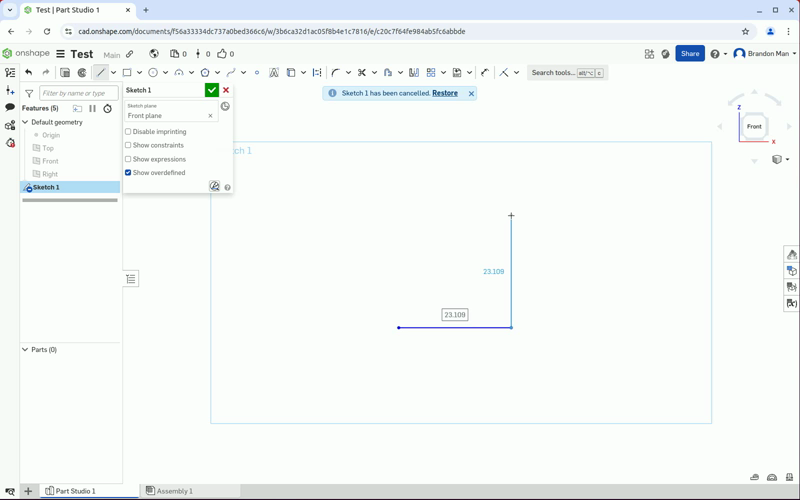
click(511, 215)
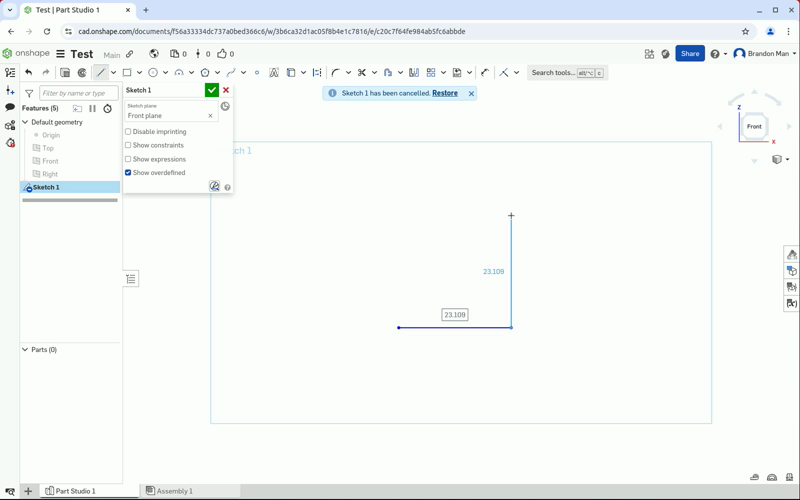
key_up(shift)
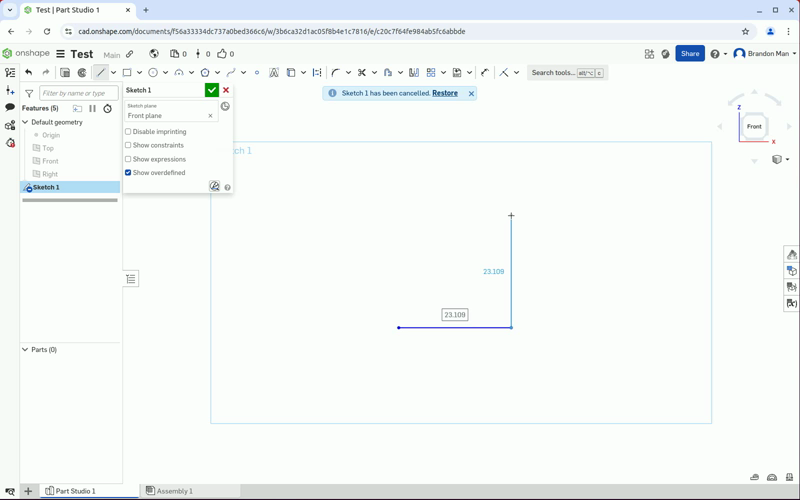
key_down(shift)
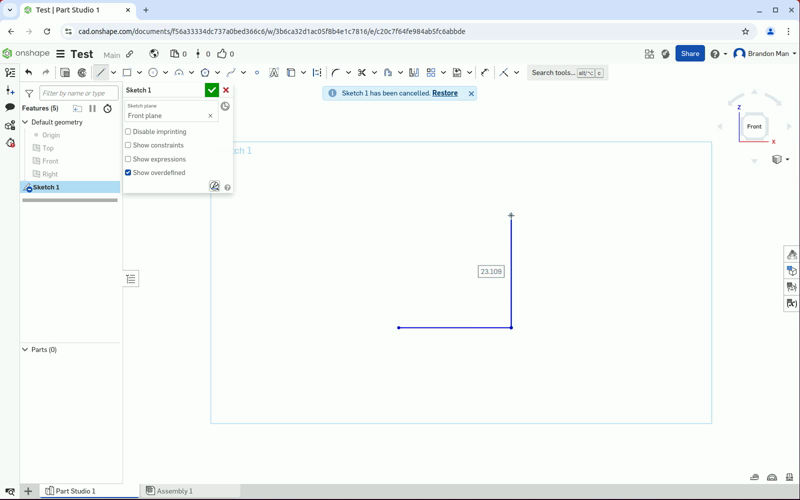
mouse_move(398, 215)
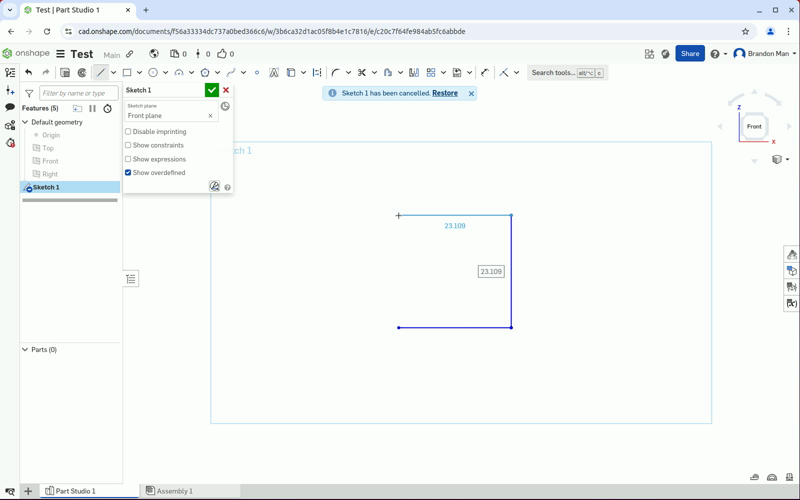
click(398, 215)
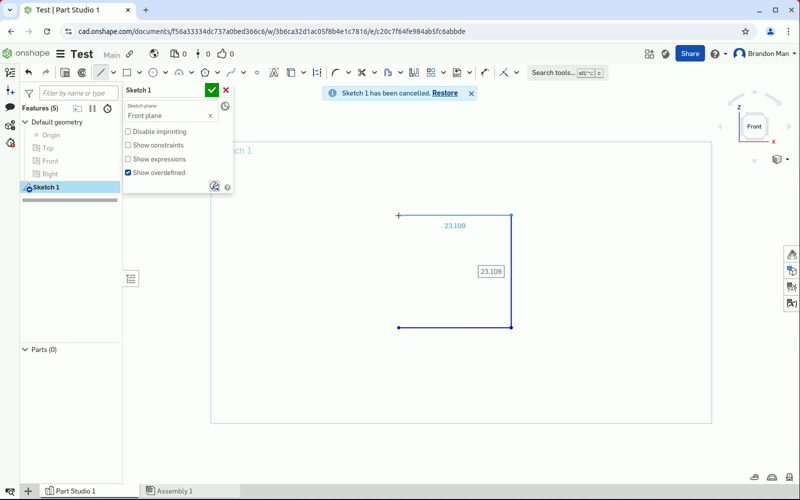
key_up(shift)
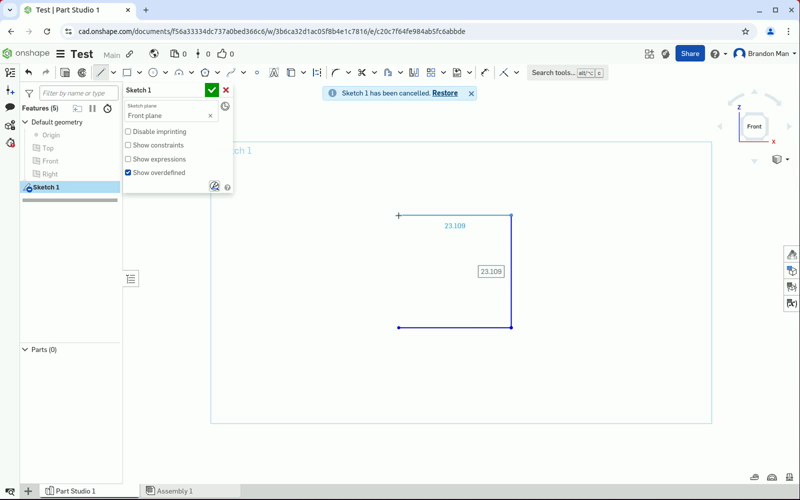
key_down(shift)
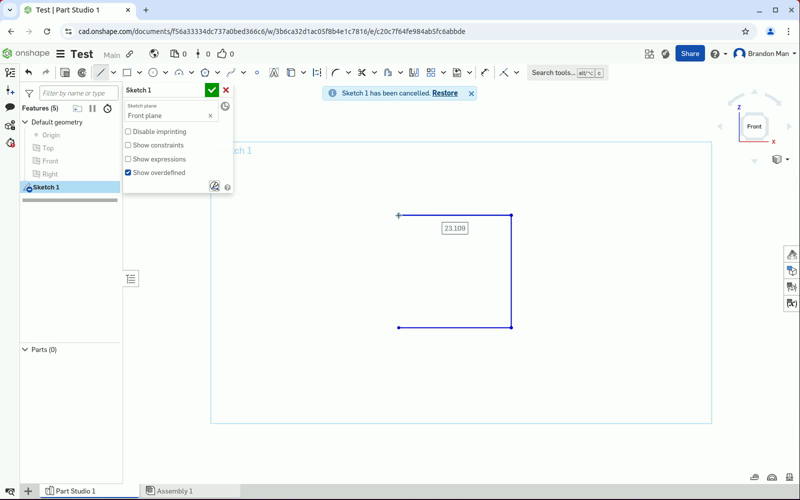
mouse_move(398, 327)
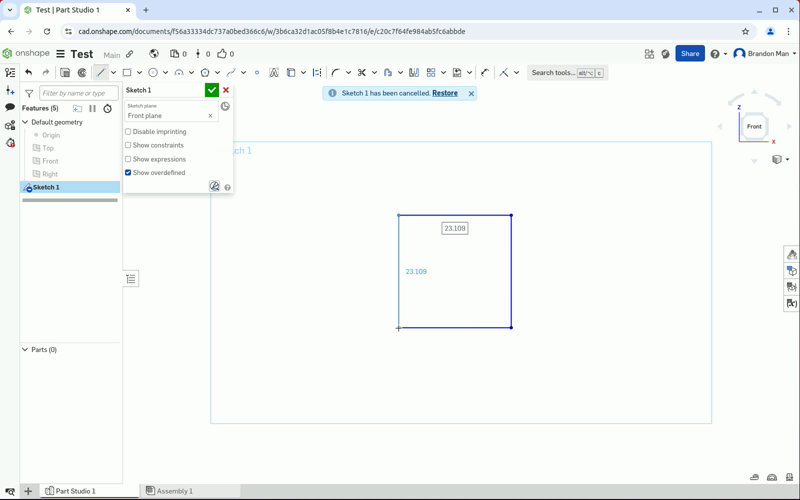
key_up(shift)
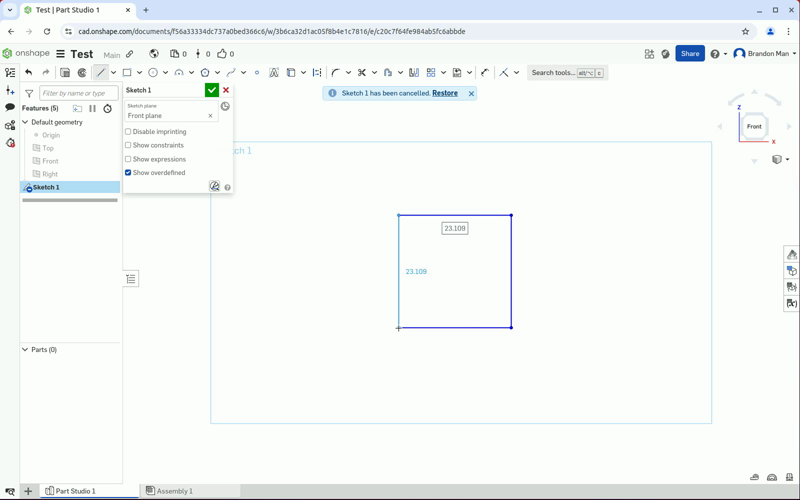
click(398, 327)
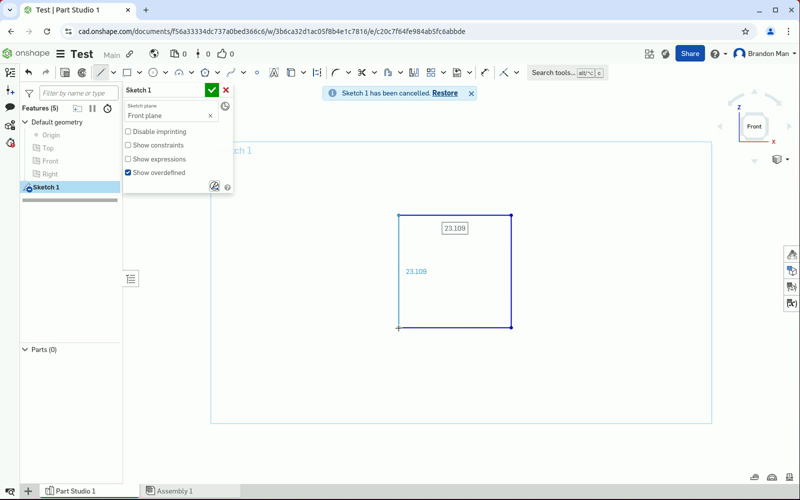
key(esc)
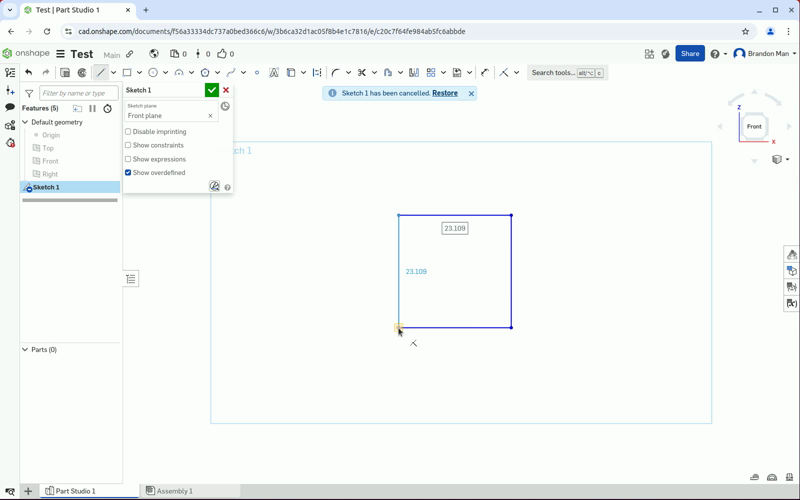
mouse_move(416, 224)
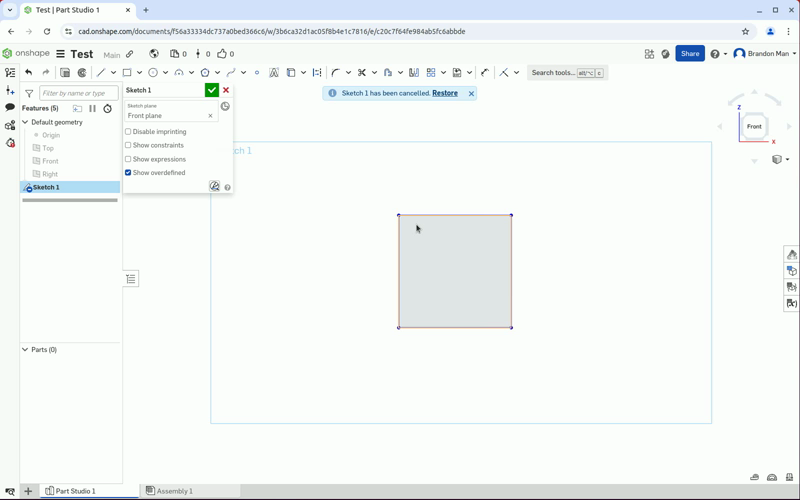
click(416, 224)
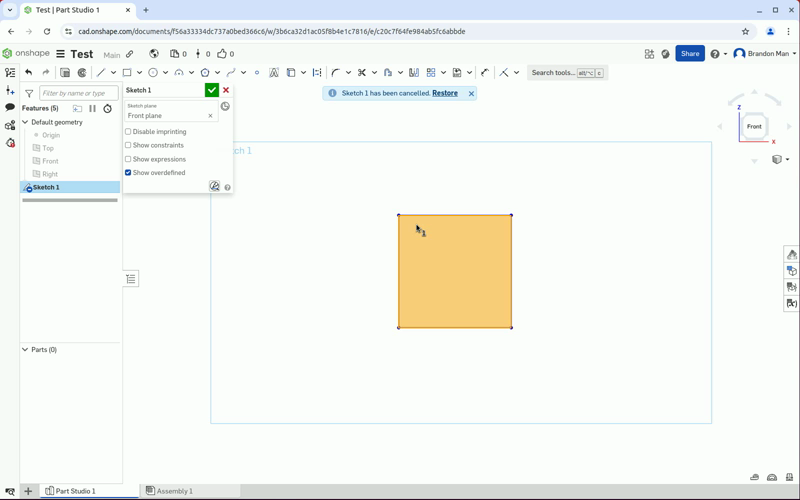
mouse_move(73, 352)
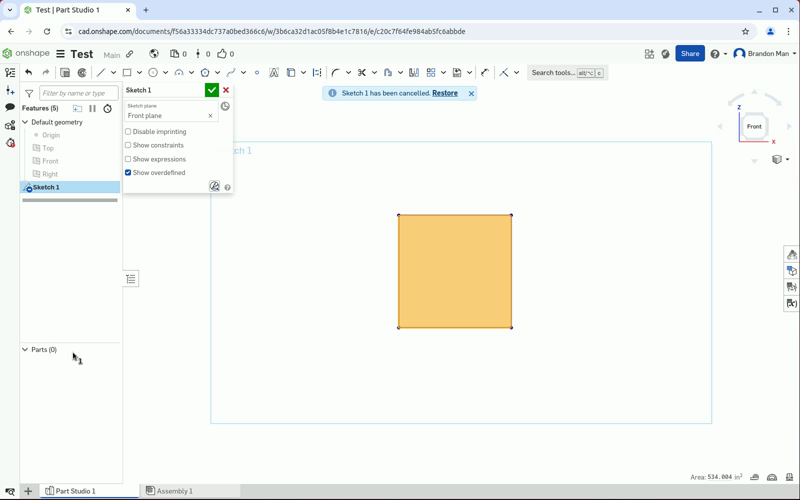
key(shift+y)
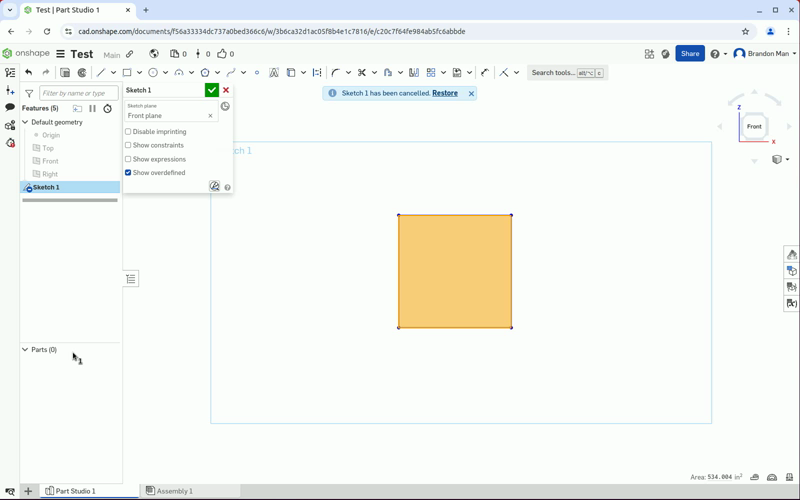
key(shift+e)
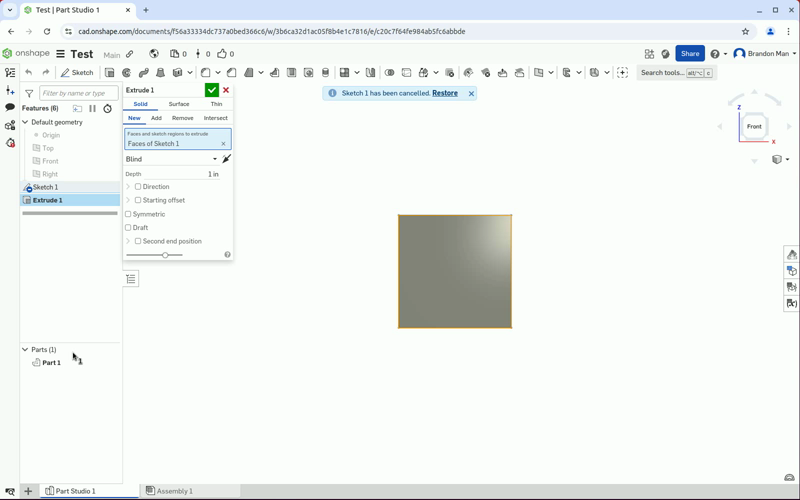
mouse_move(143, 106)
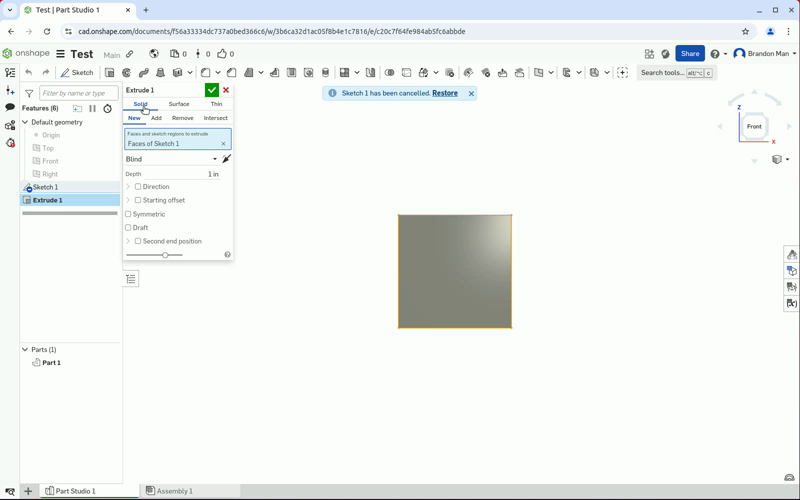
click(143, 106)
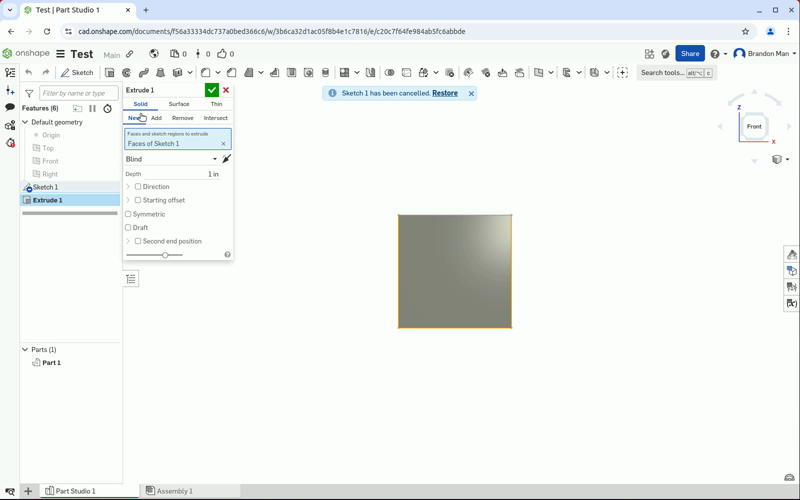
mouse_move(137, 120)
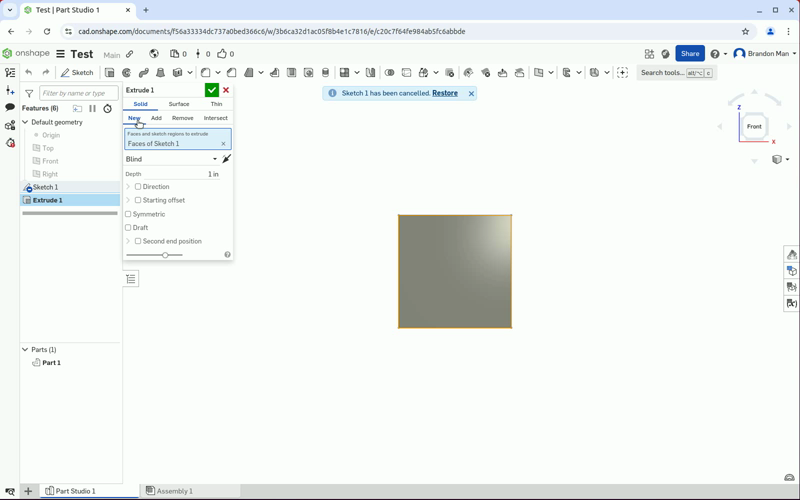
click(137, 120)
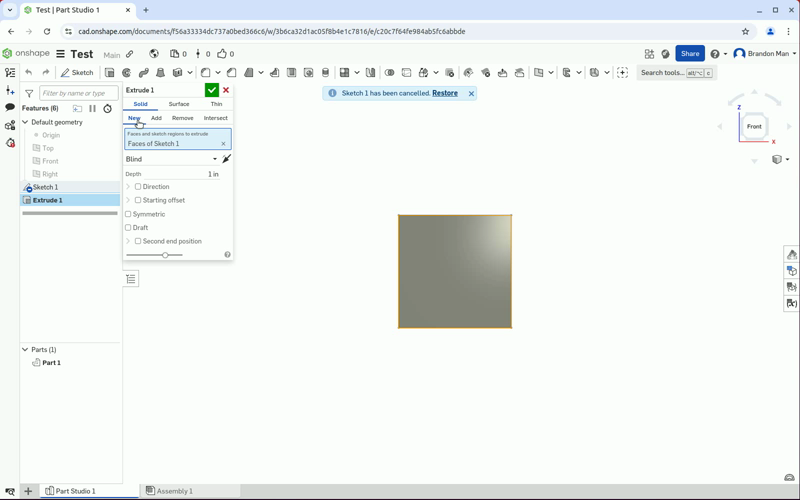
key(tab, 4)
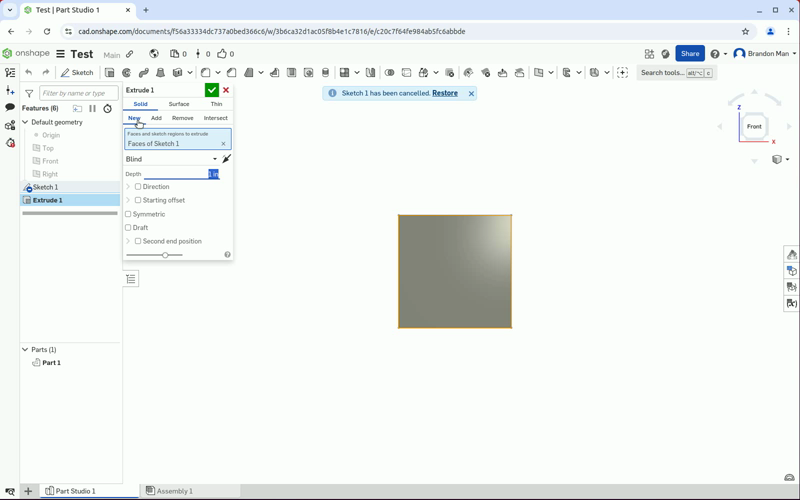
text(23.108)
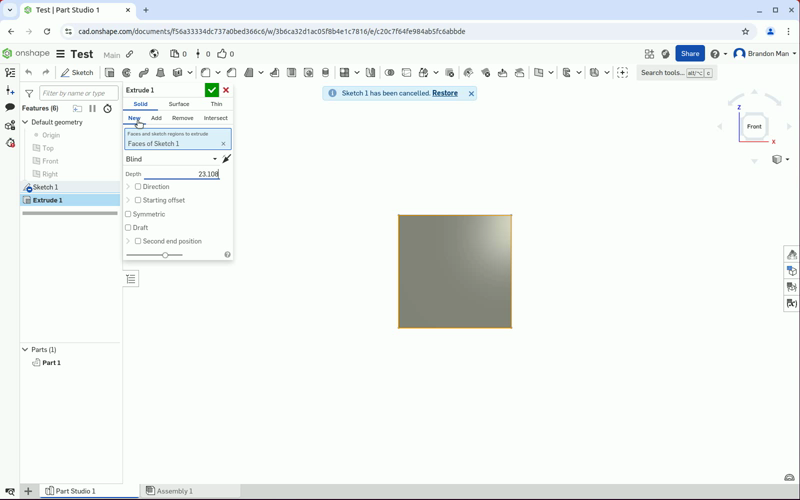
key(enter)
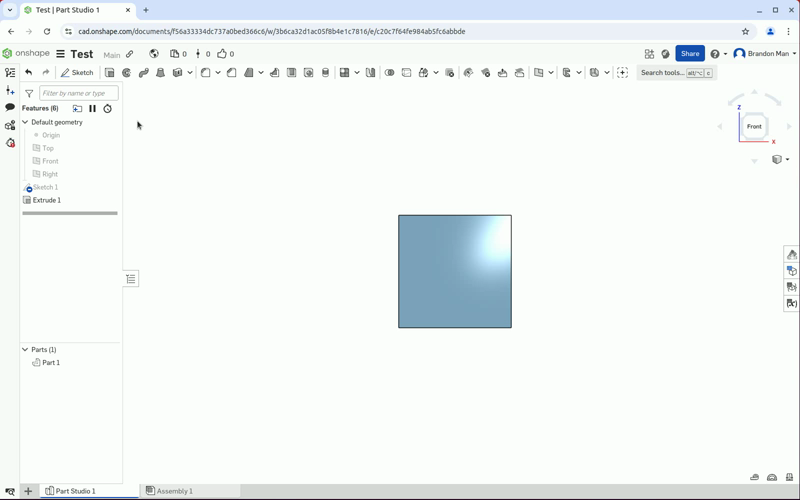
key(shift+h)
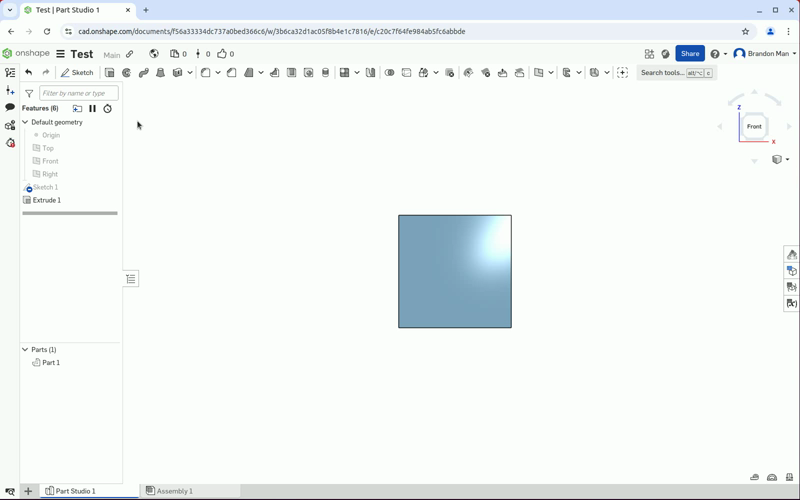
key(shift+h)
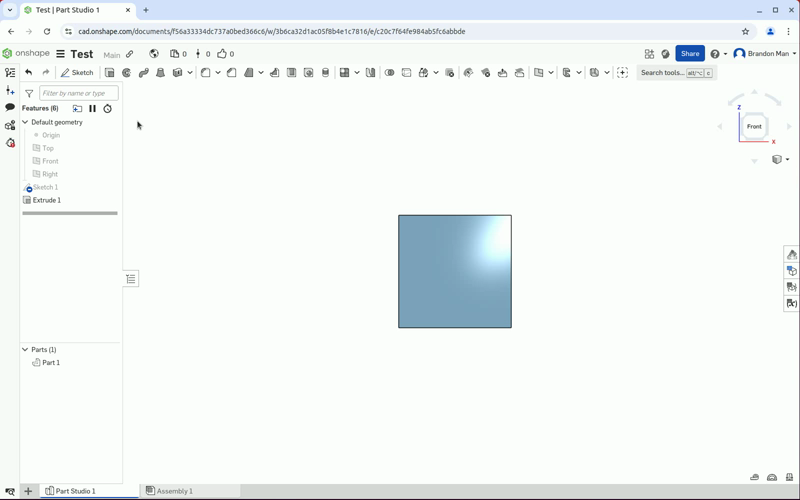
mouse_move(73, 189)
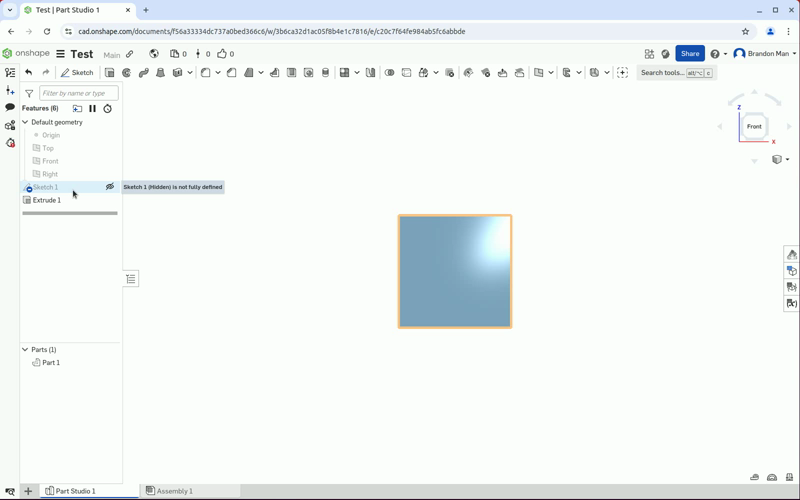
click(73, 189)
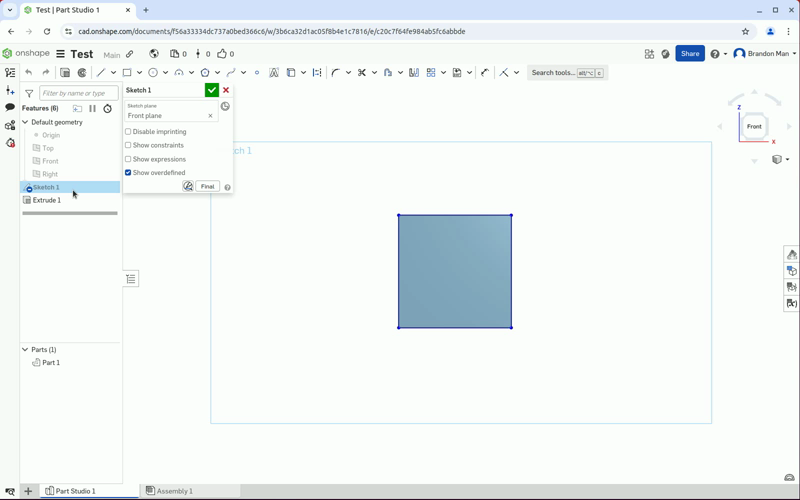
mouse_move(229, 92)
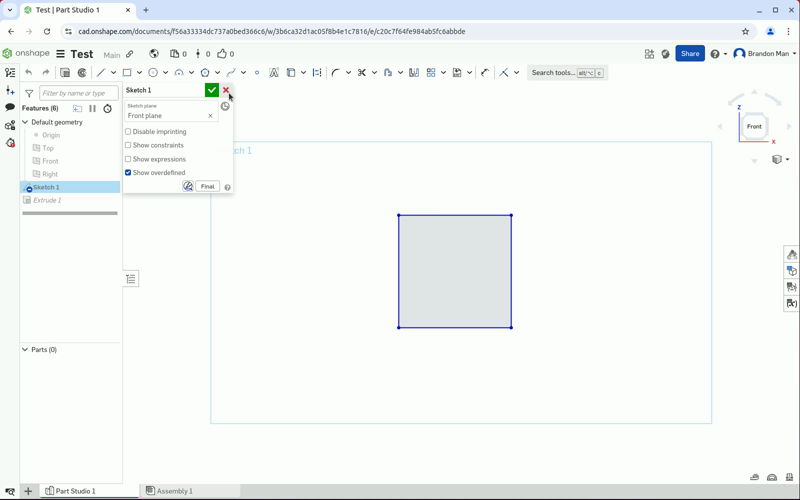
click(229, 92)
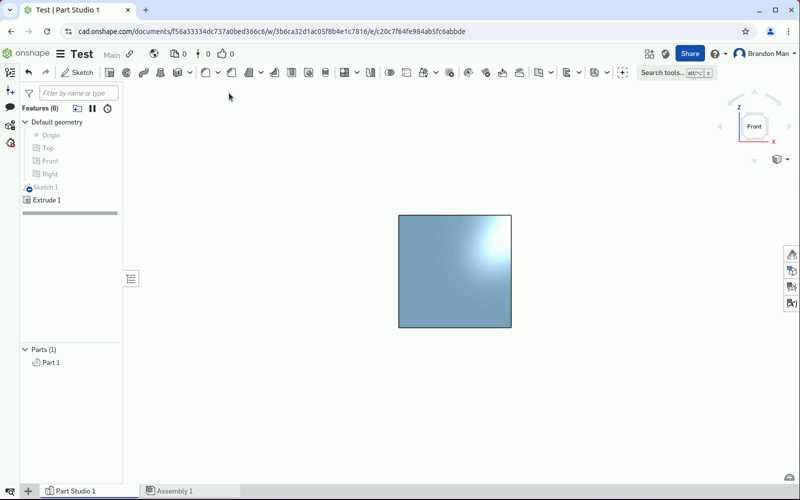
mouse_move(541, 75)
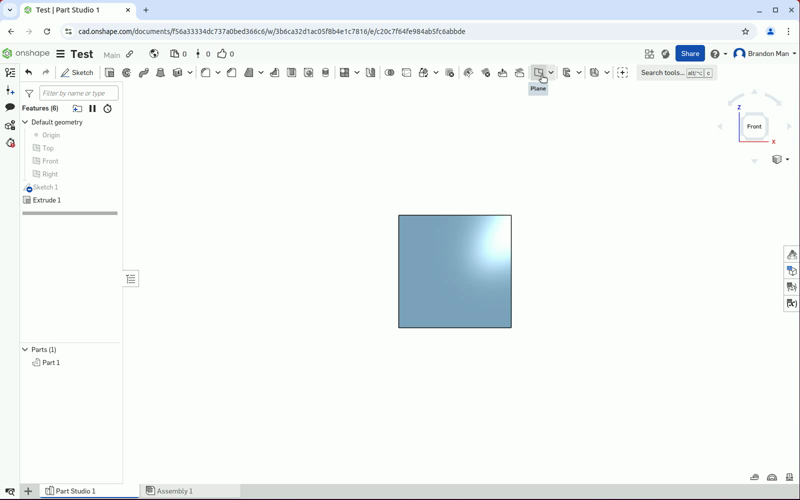
click(541, 75)
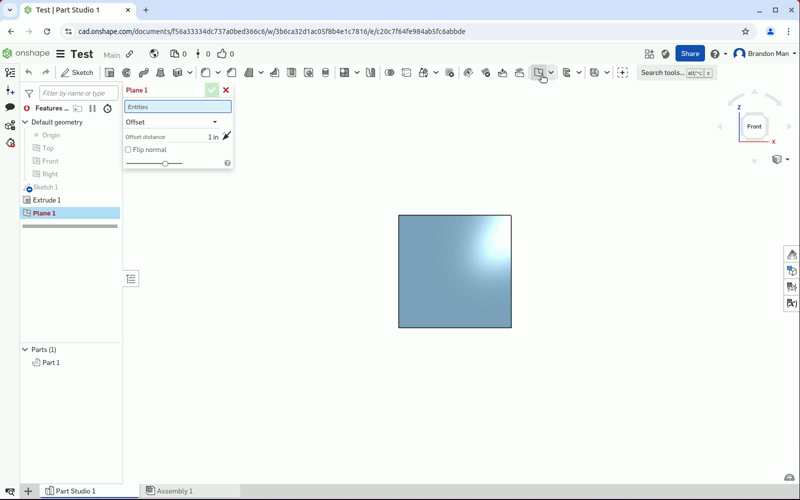
mouse_move(73, 163)
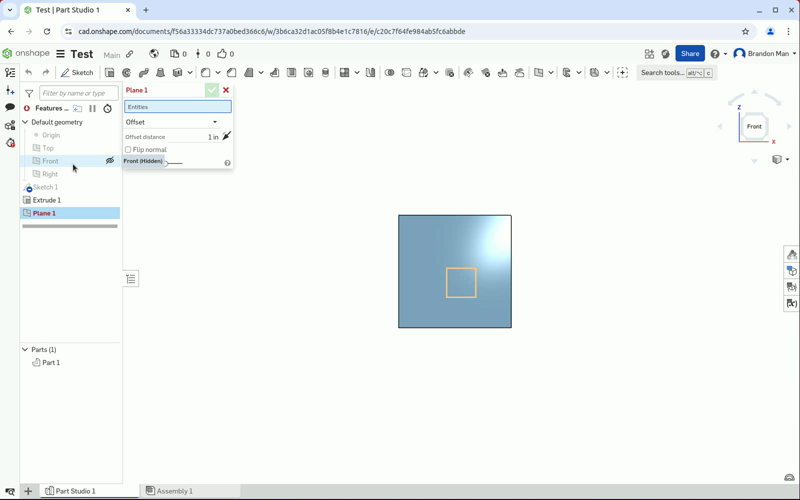
click(73, 163)
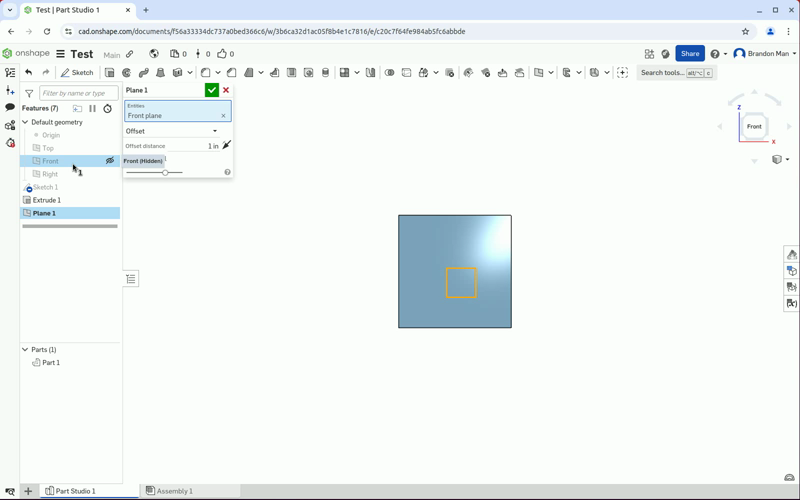
key(tab, 2)
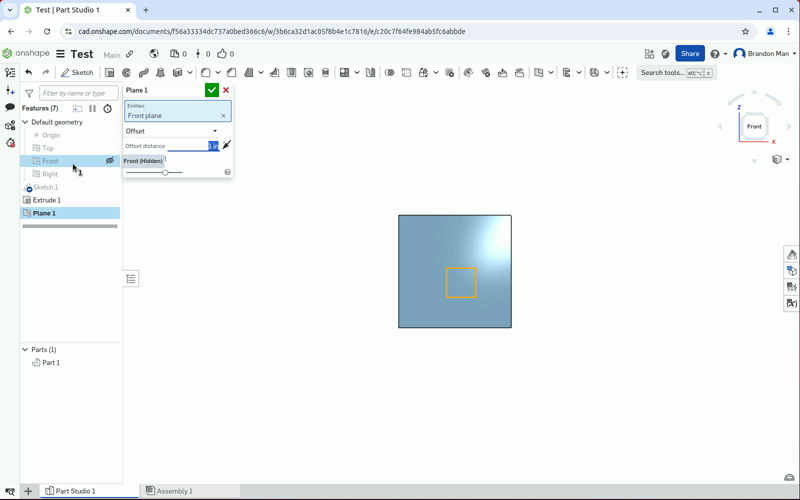
text(23.108)
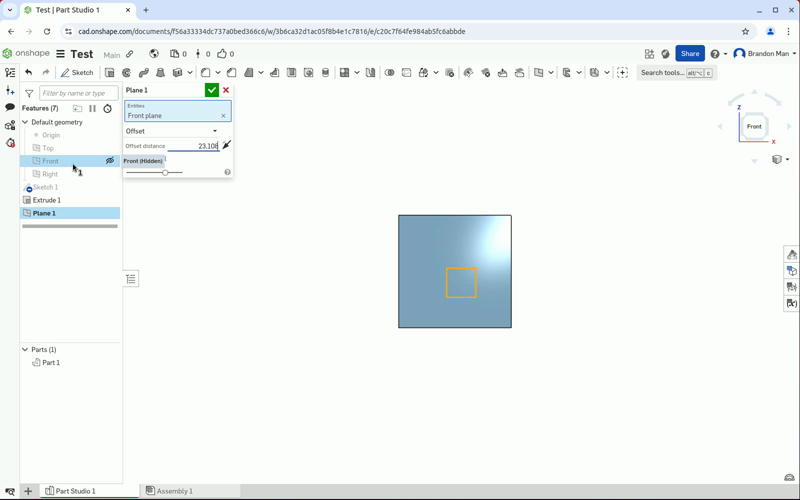
key(enter, 2)
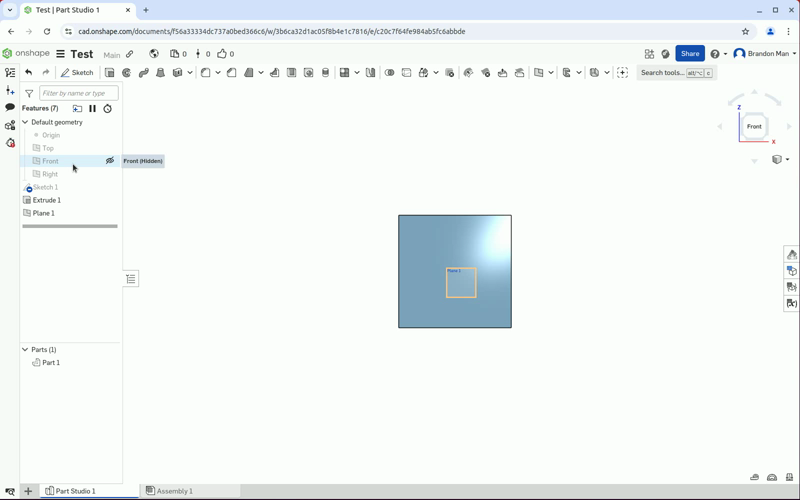
key(shift+s)
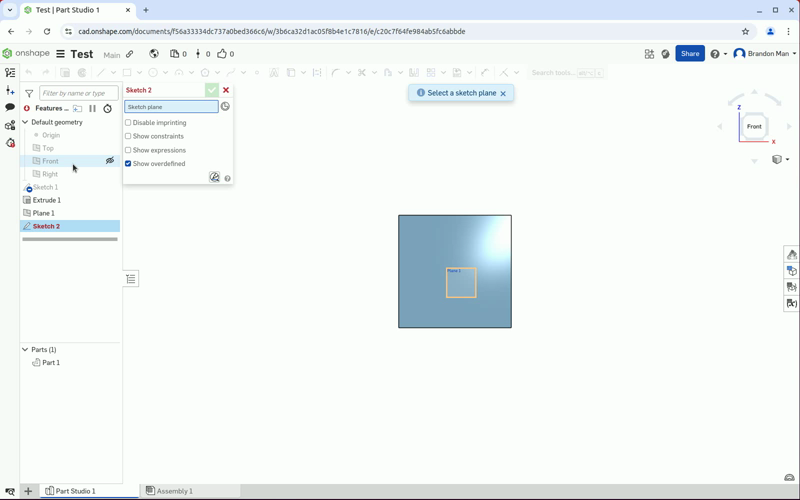
mouse_move(73, 215)
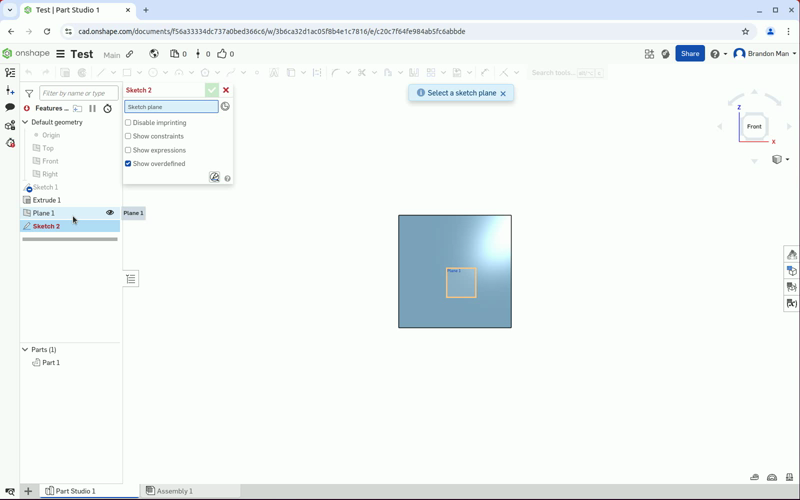
click(73, 215)
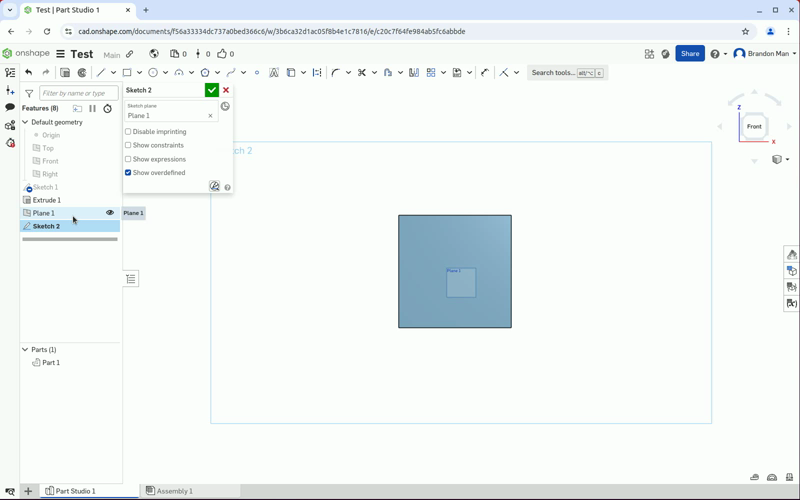
mouse_move(73, 352)
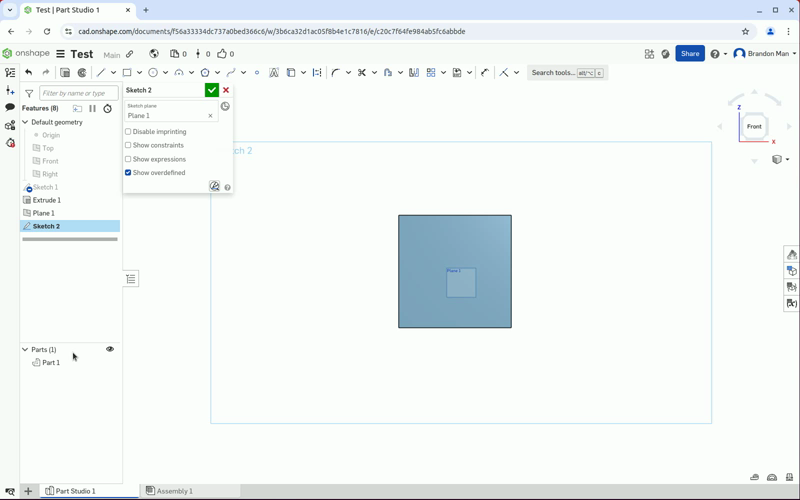
key(y)
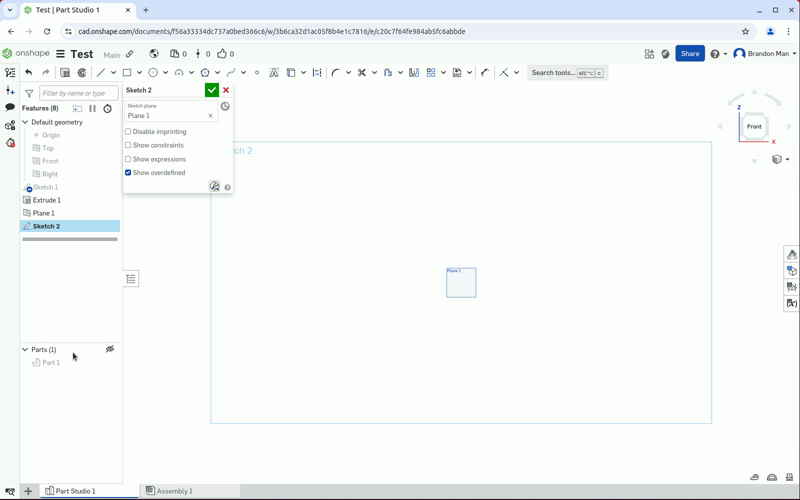
key(l)
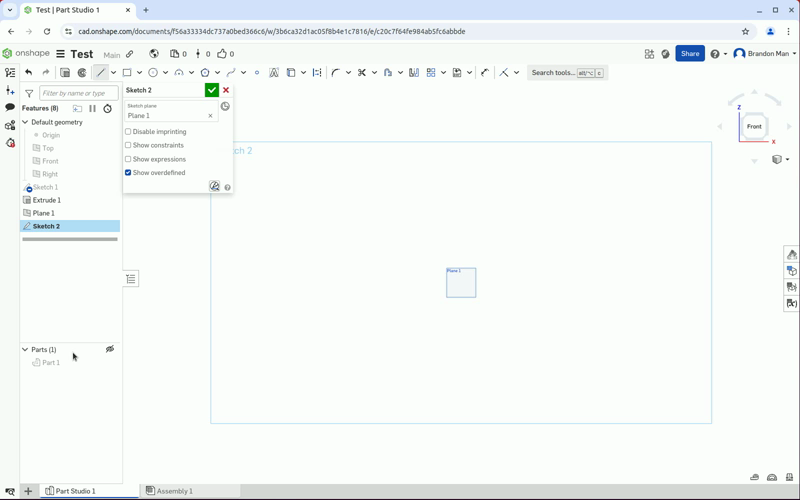
key_down(shift)
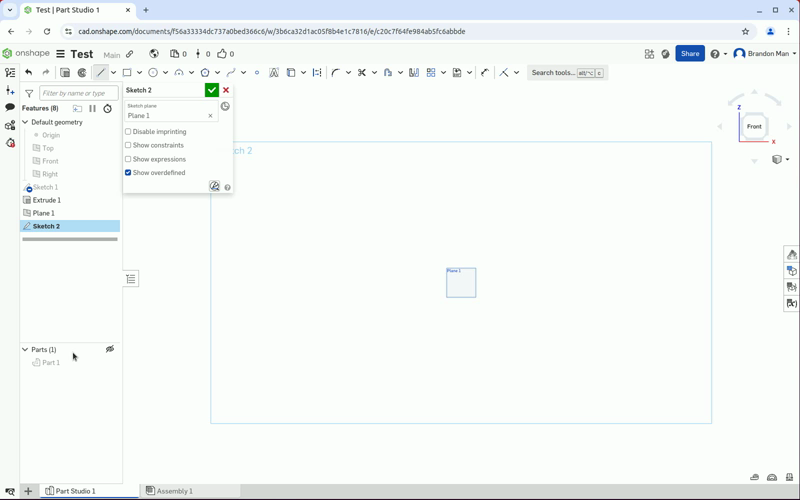
mouse_move(426, 299)
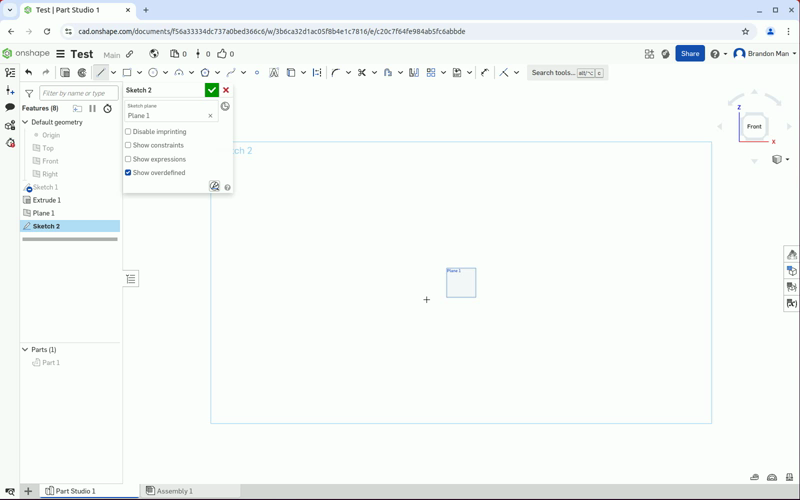
click(426, 299)
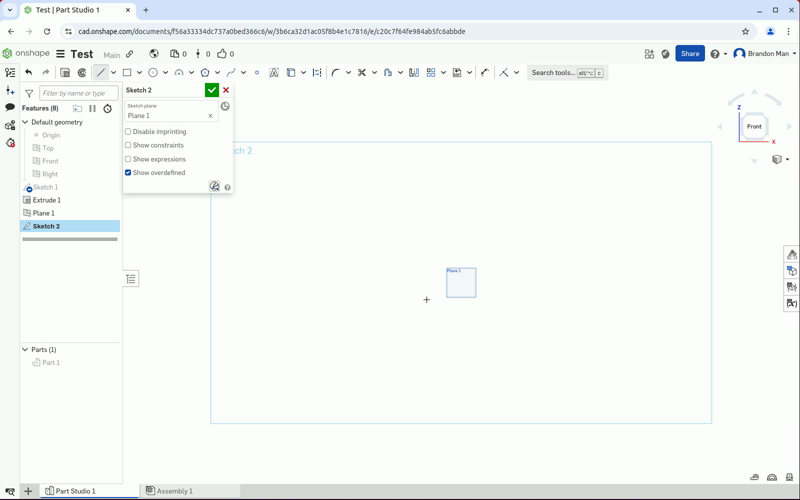
key_up(shift)
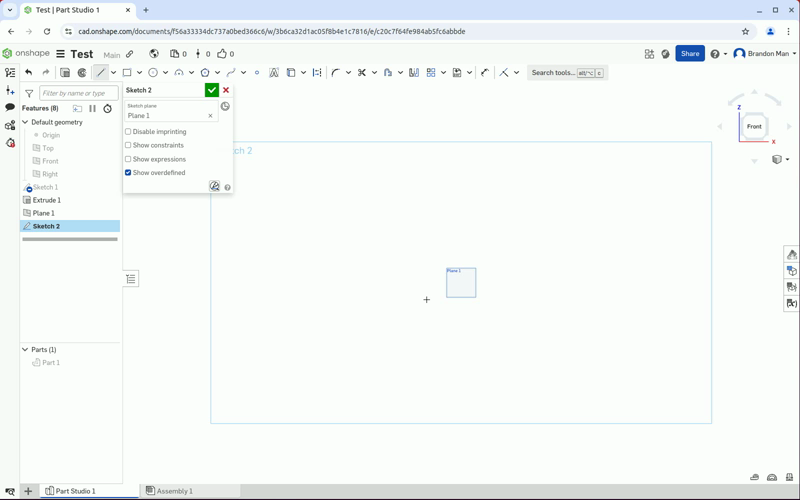
key_down(shift)
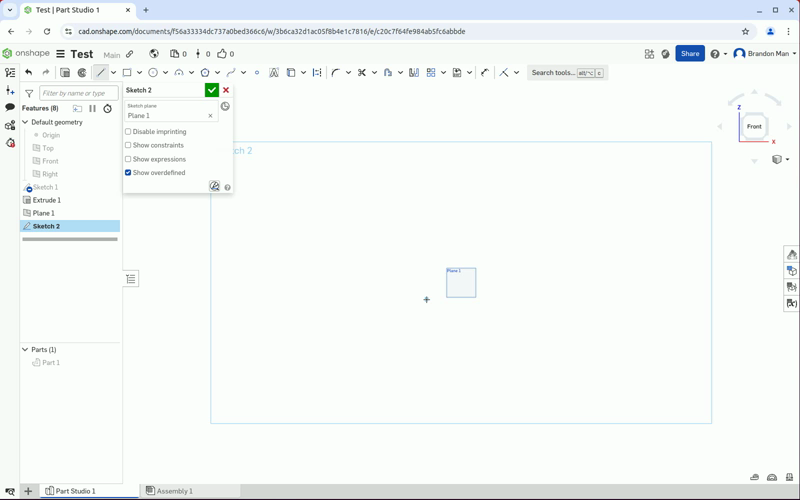
mouse_move(511, 299)
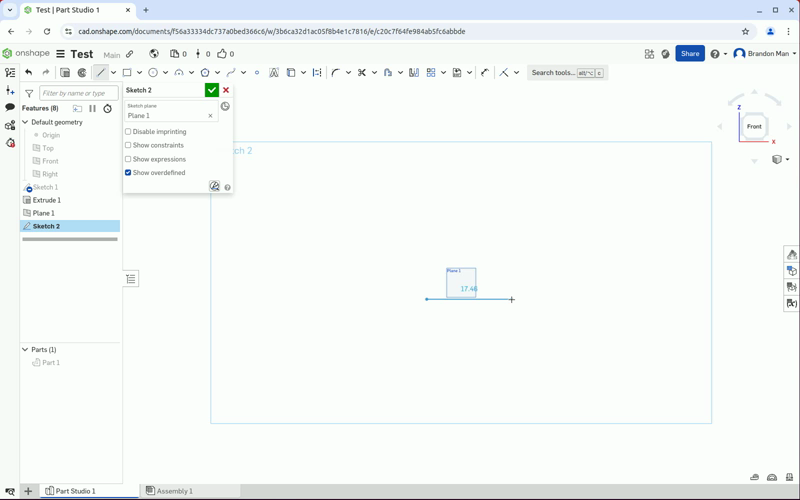
click(511, 299)
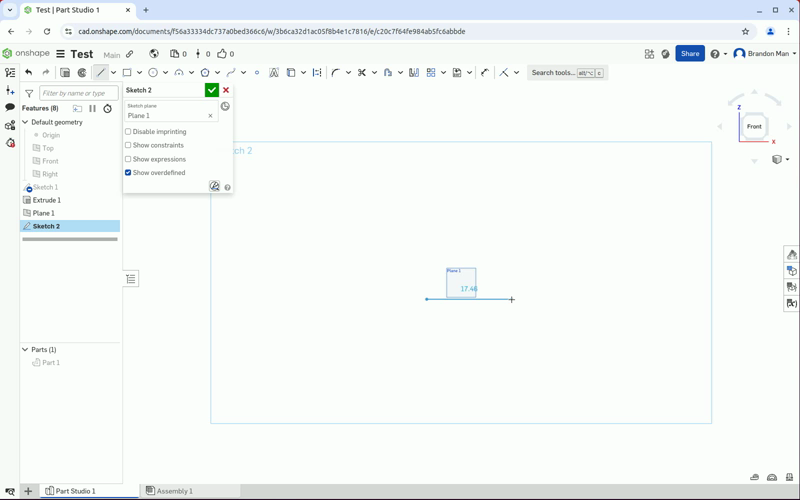
key_up(shift)
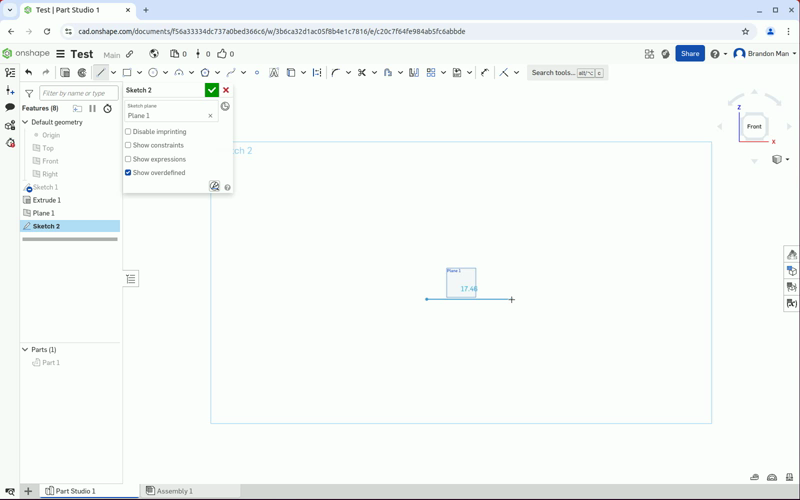
key_down(shift)
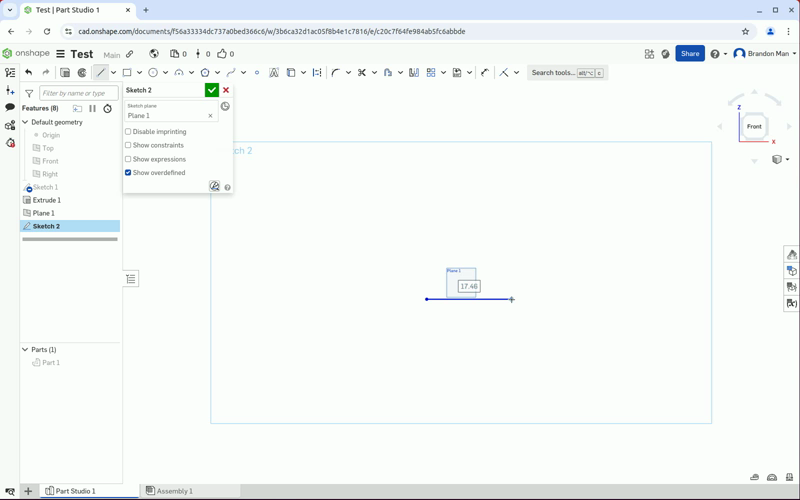
mouse_move(511, 214)
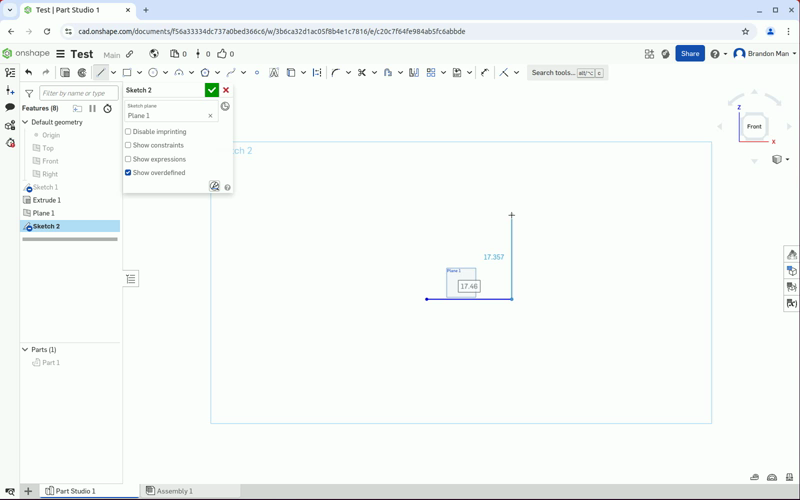
click(511, 214)
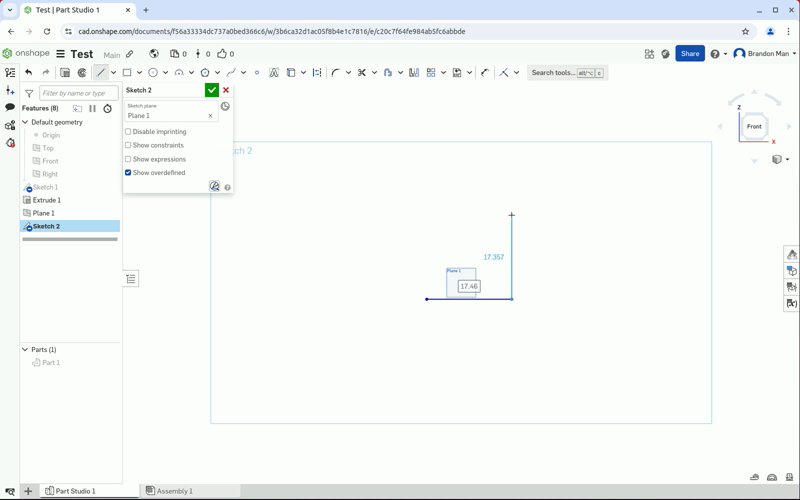
key_up(shift)
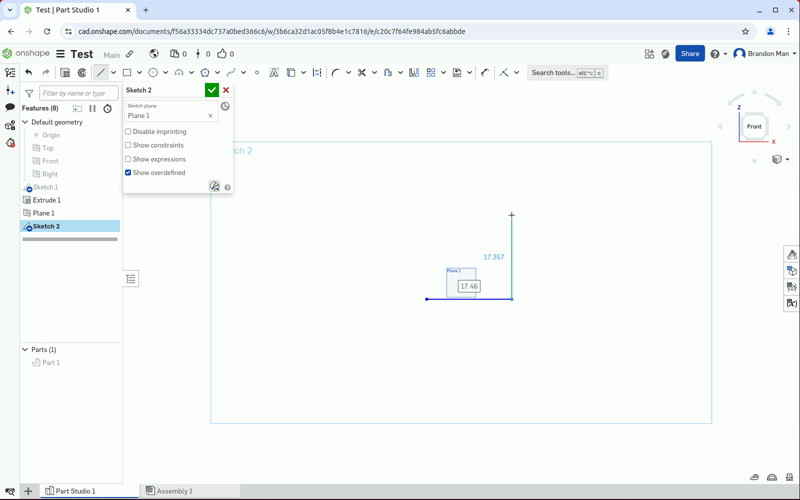
key_down(shift)
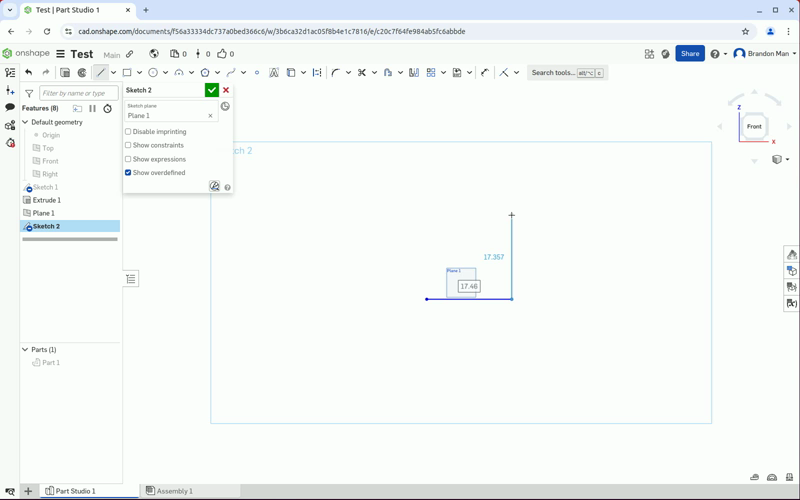
mouse_move(426, 214)
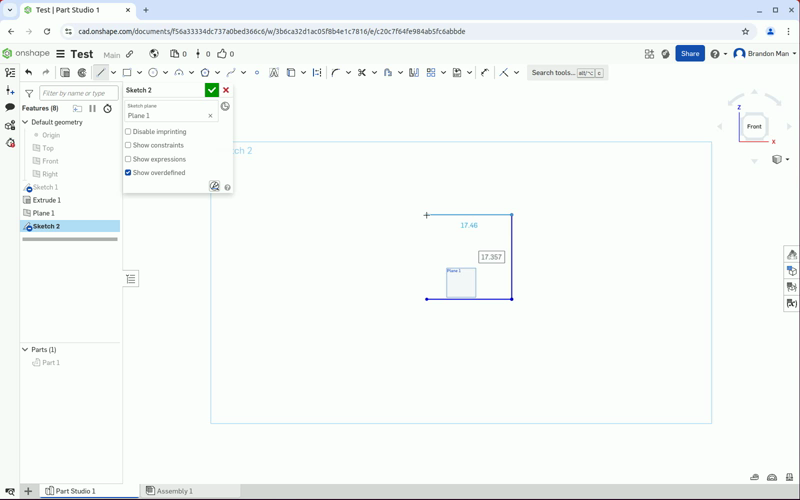
click(426, 214)
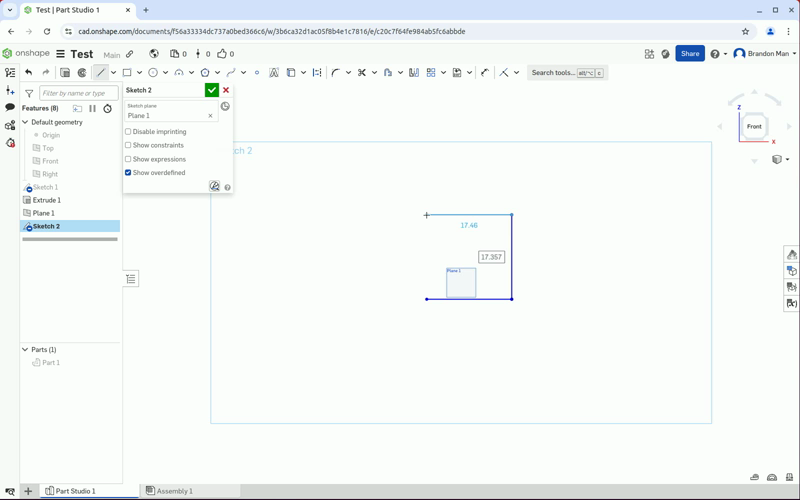
key_up(shift)
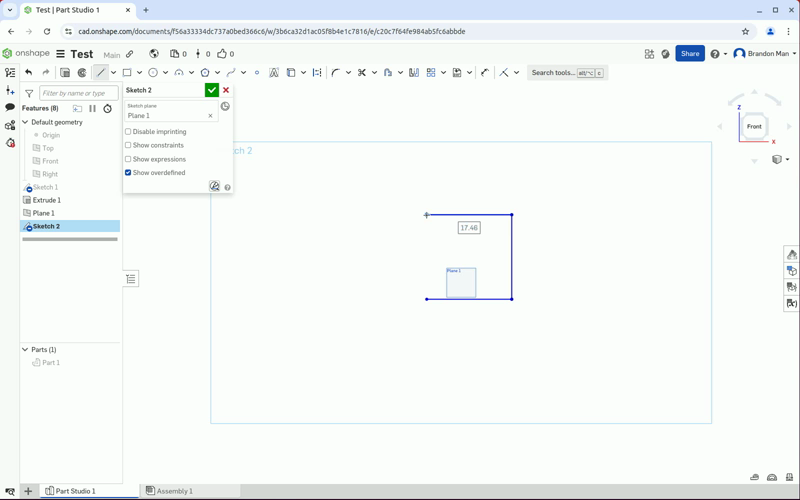
key_down(shift)
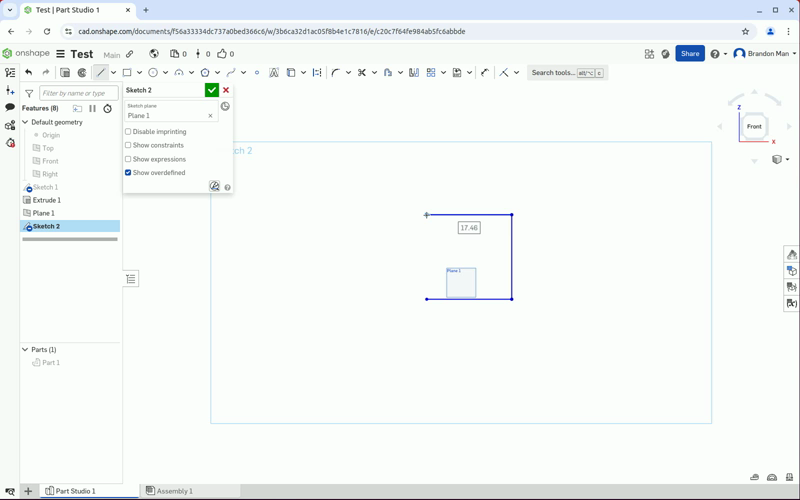
mouse_move(426, 299)
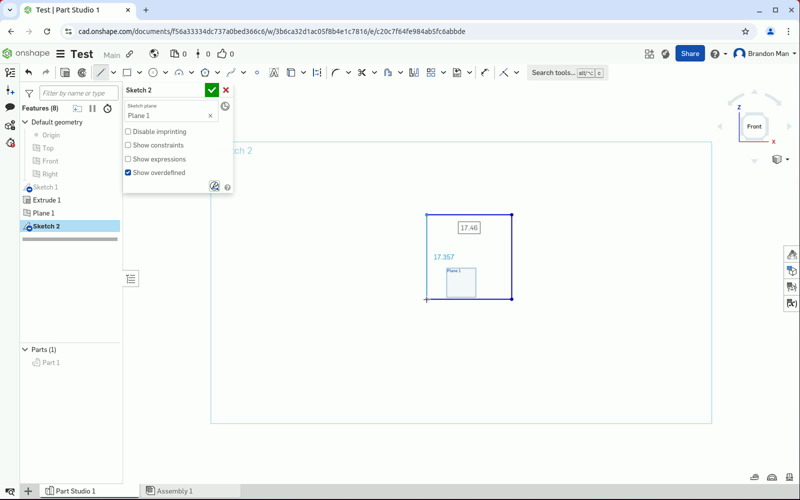
key_up(shift)
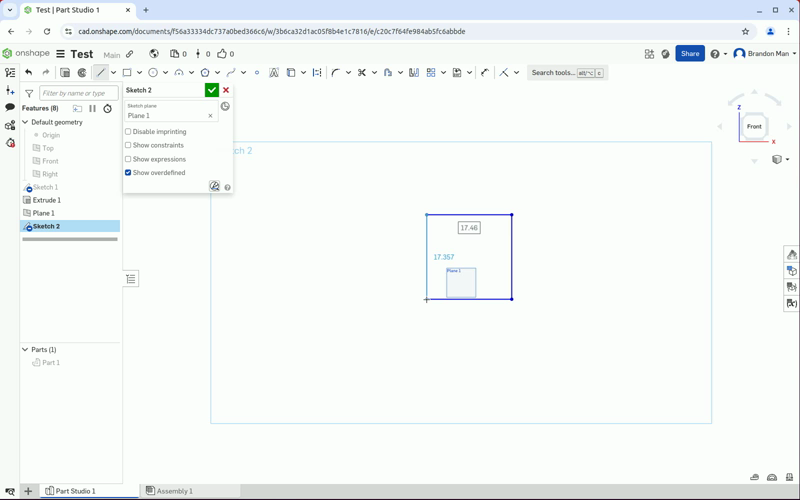
click(426, 299)
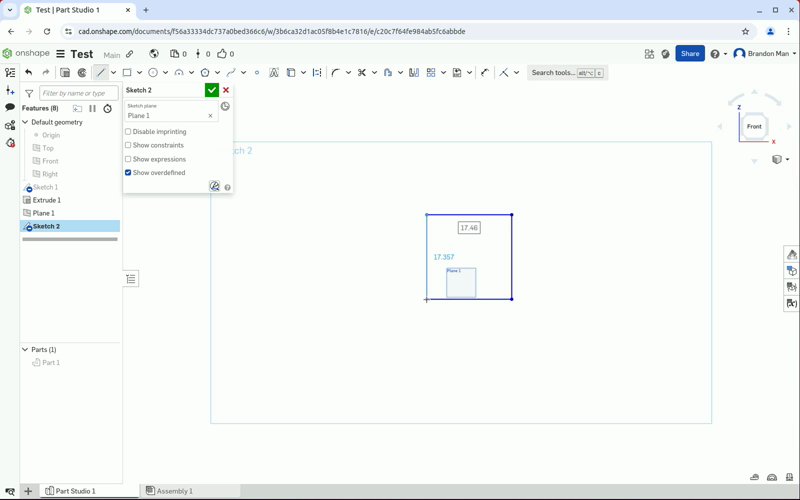
key(esc)
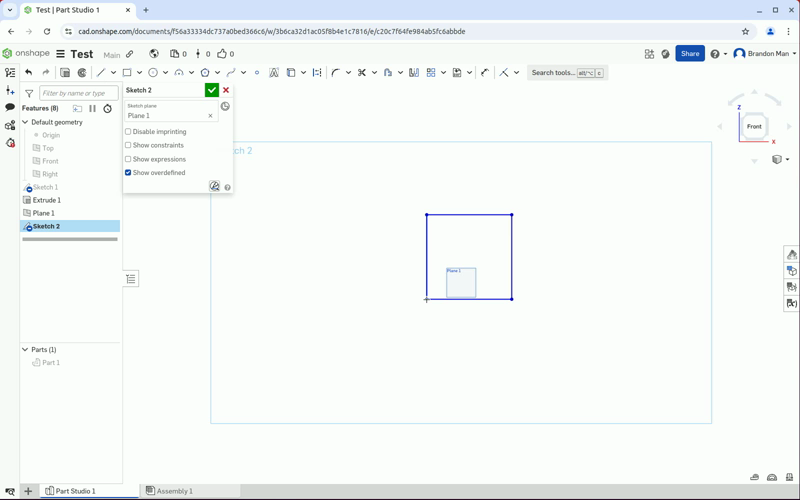
mouse_move(458, 267)
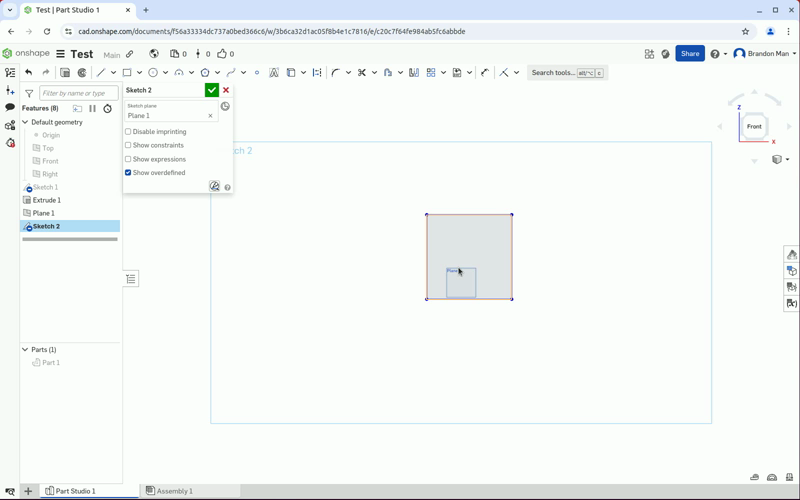
click(458, 267)
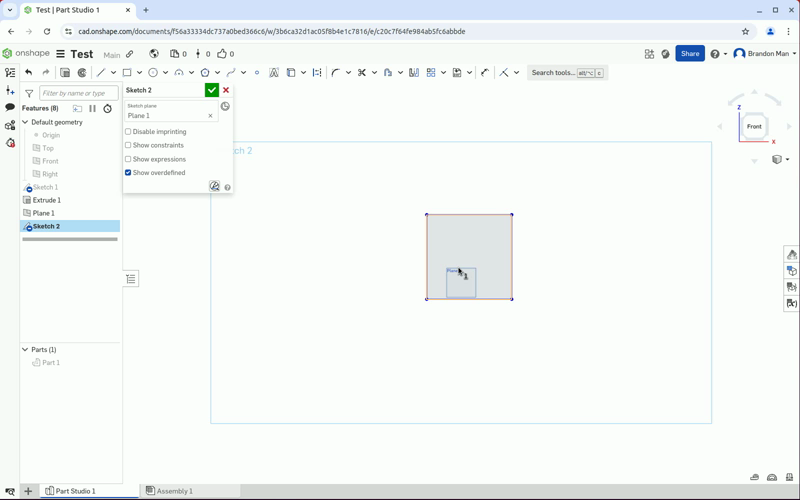
mouse_move(73, 352)
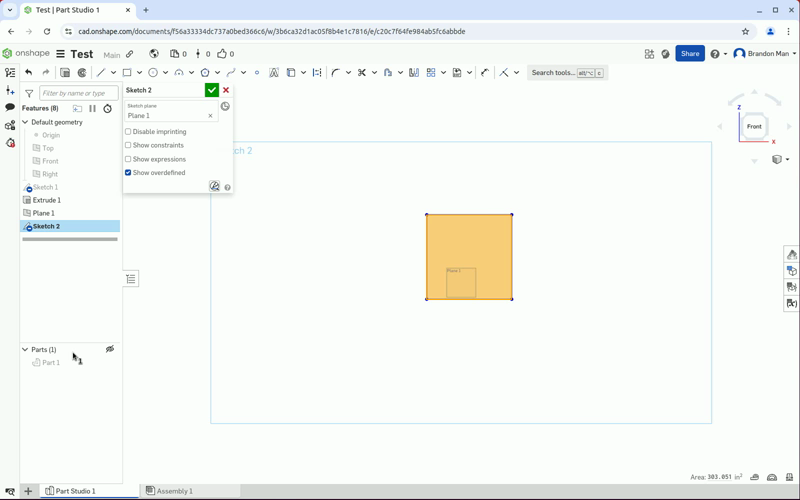
key(shift+y)
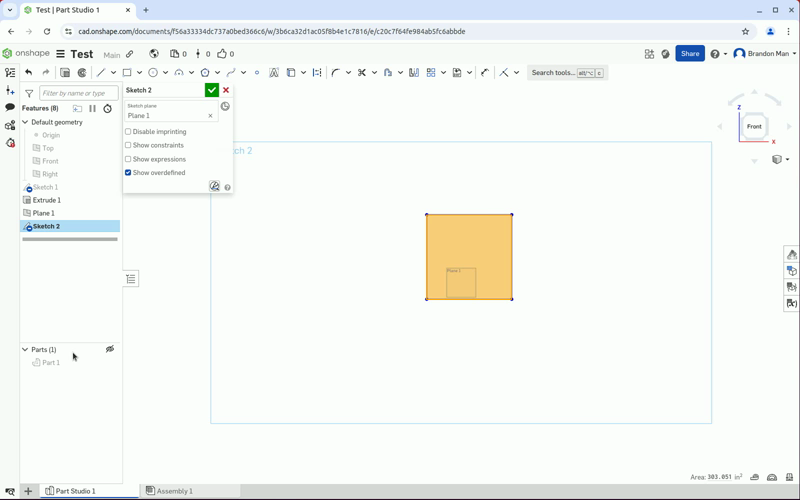
key(shift+e)
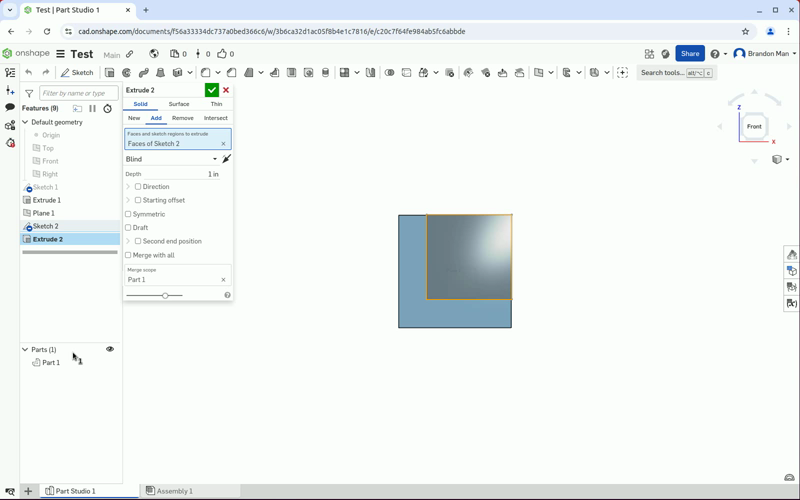
mouse_move(143, 106)
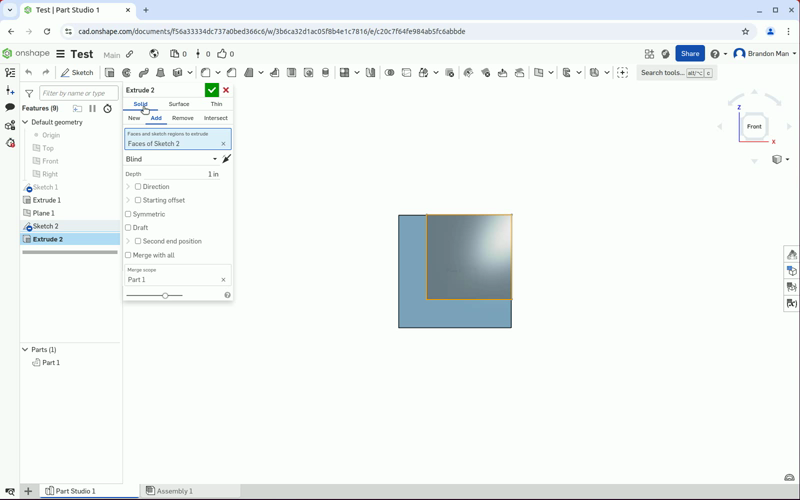
click(143, 106)
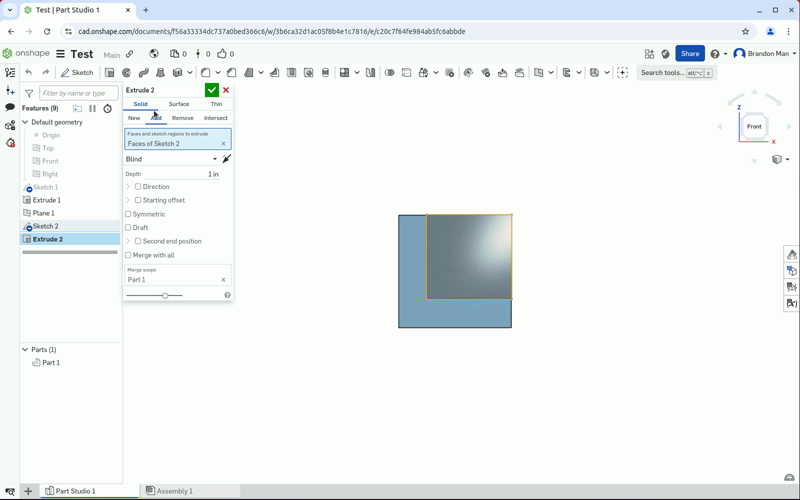
mouse_move(186, 120)
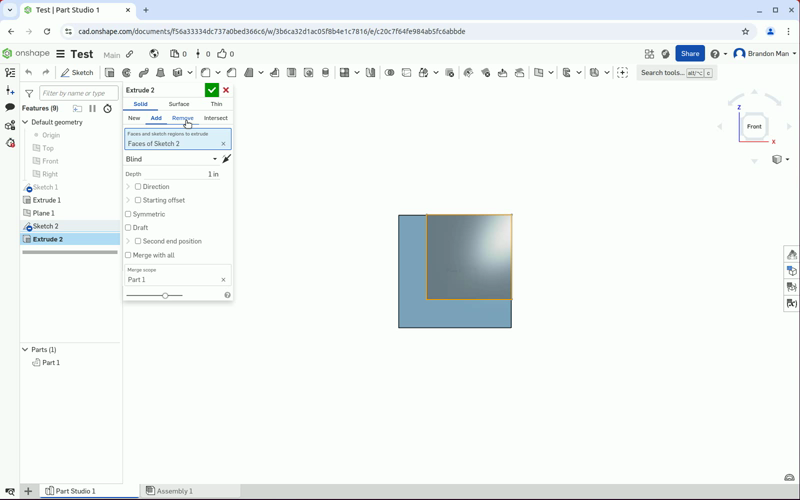
click(186, 120)
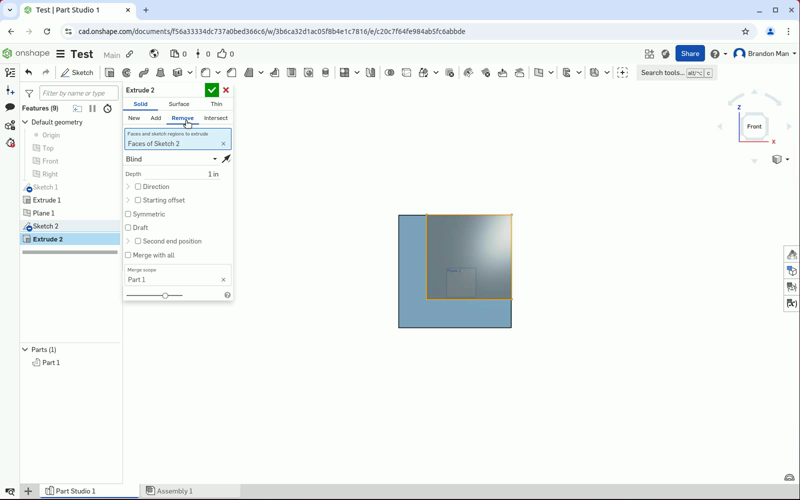
key(tab, 4)
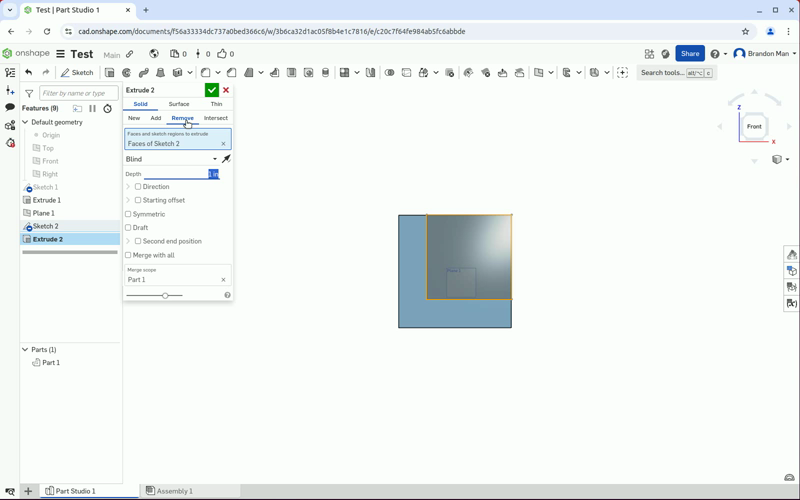
text(27.922)
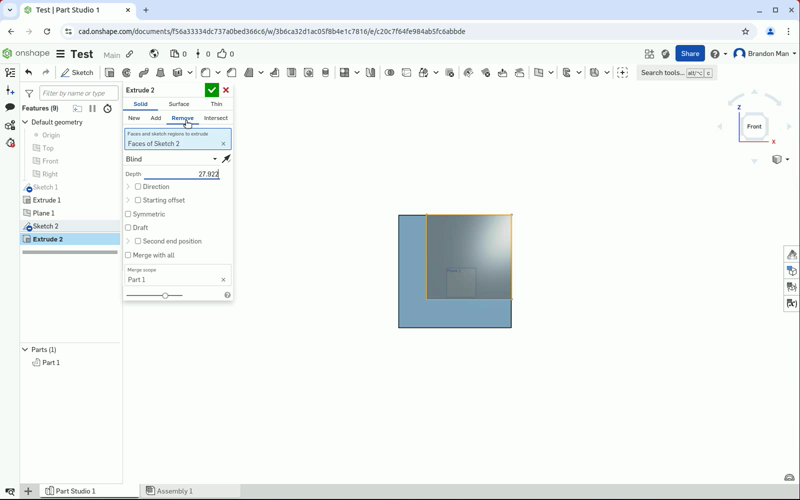
key(tab, 6)
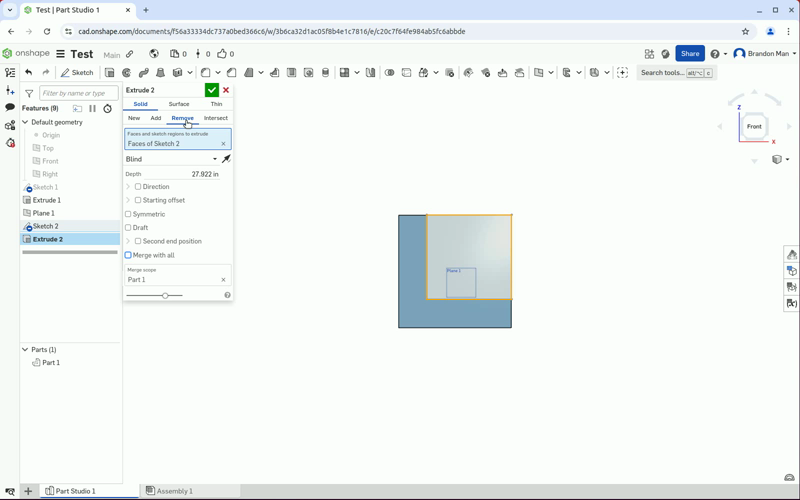
key(space)
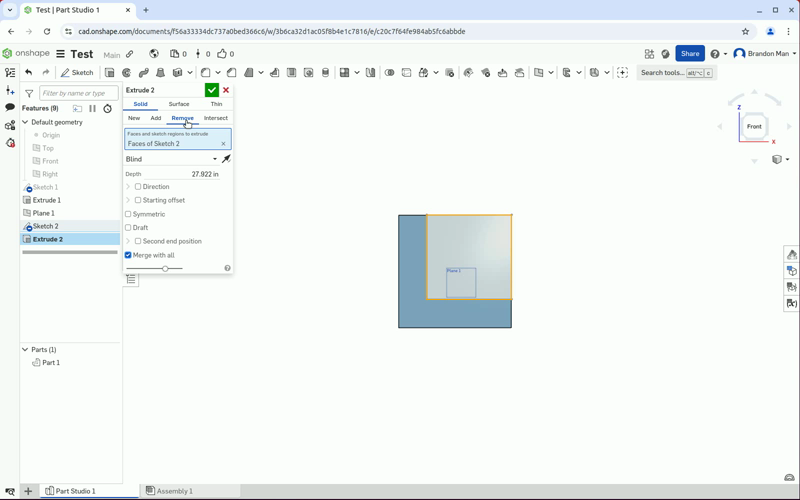
key(enter)
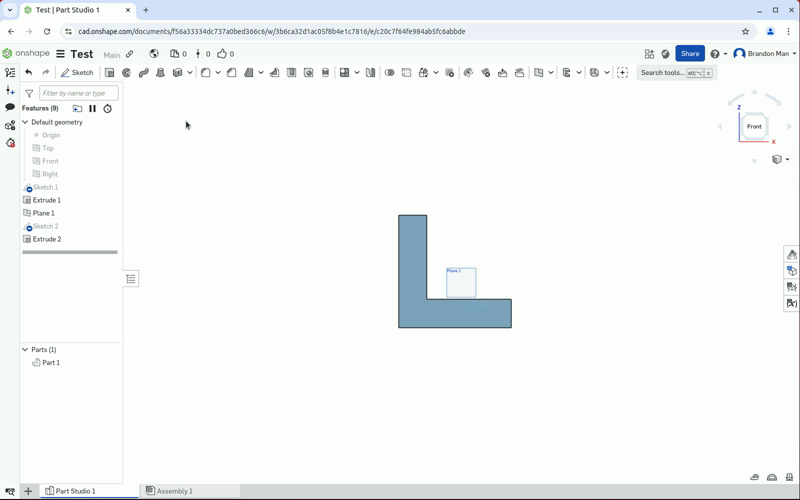
key(shift+h)
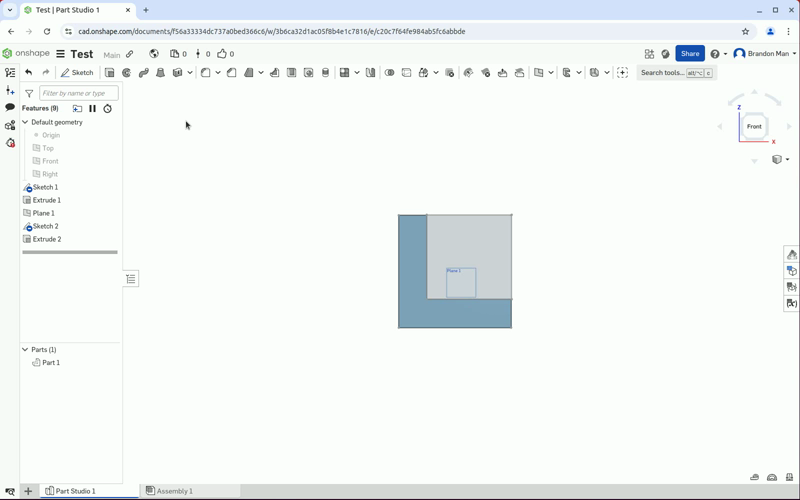
key(shift+h)
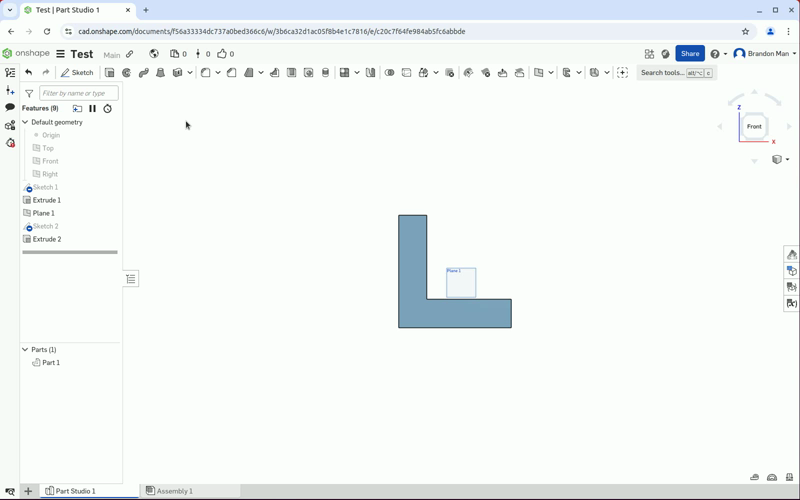
mouse_move(73, 189)
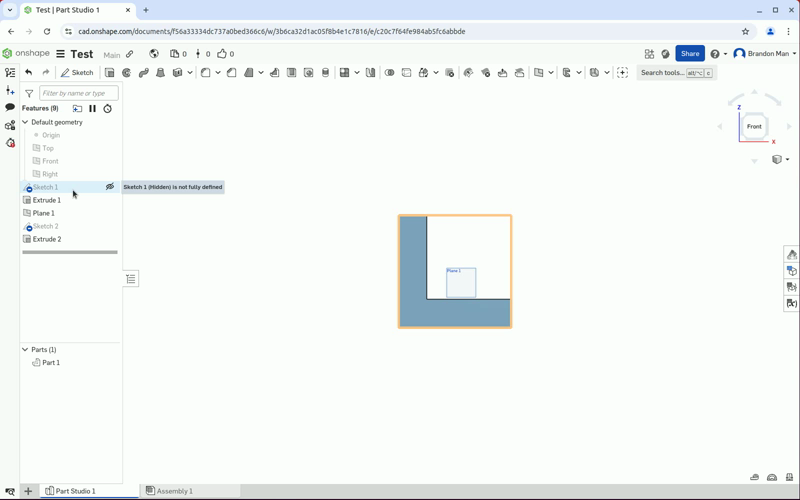
click(73, 189)
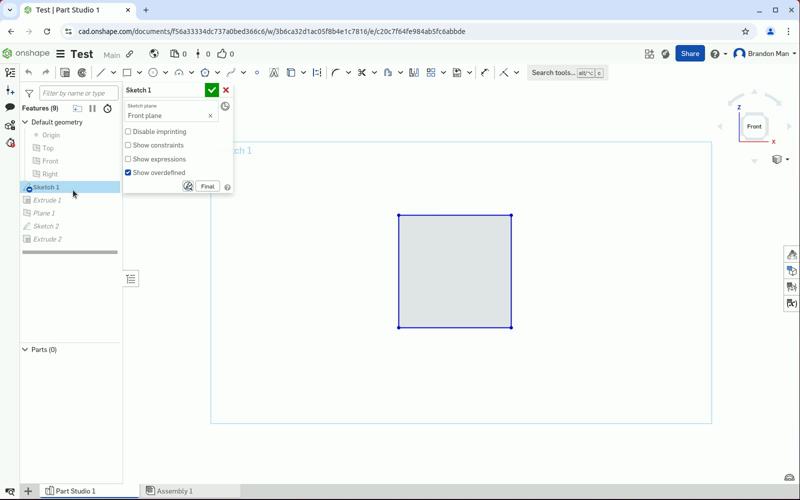
mouse_move(229, 92)
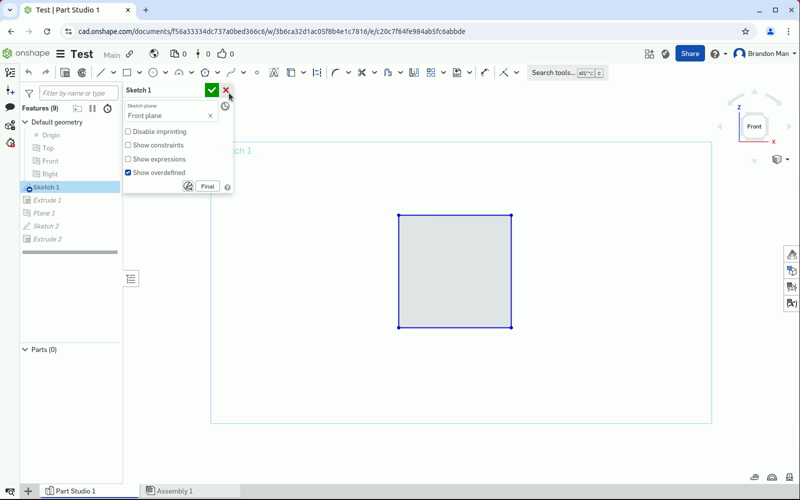
click(229, 92)
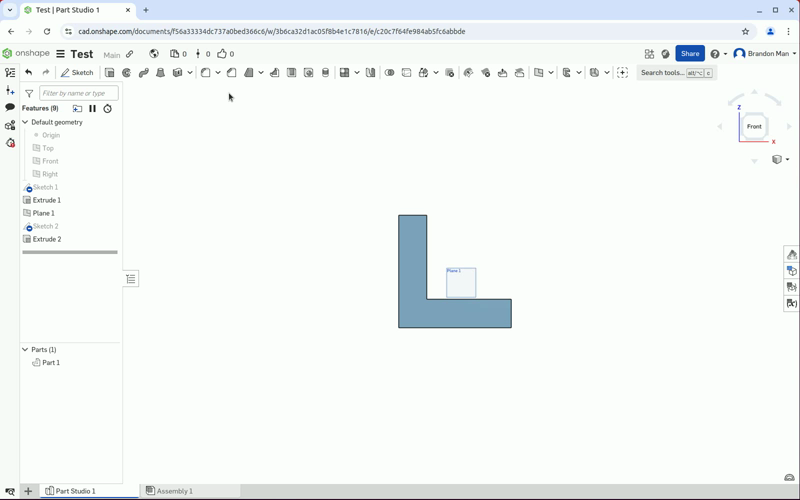
mouse_move(73, 352)
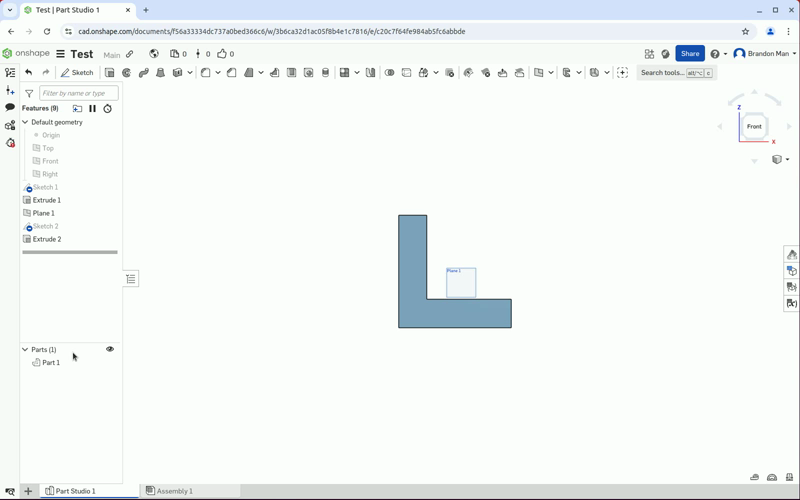
key(y)
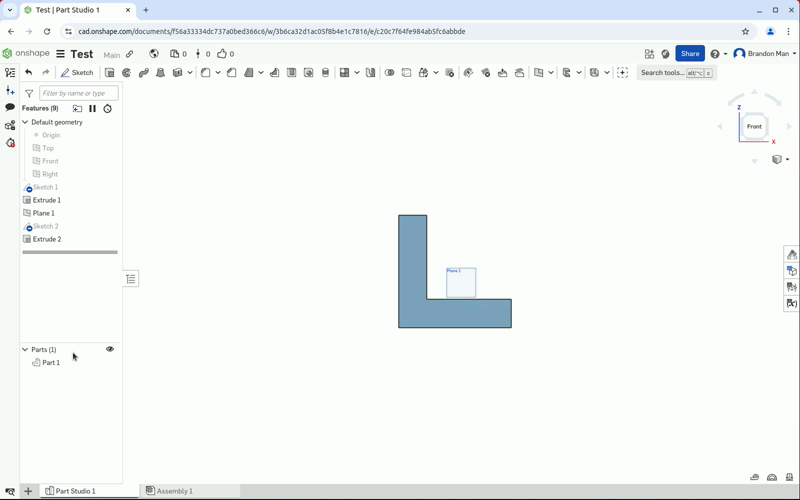
key(shift+p)
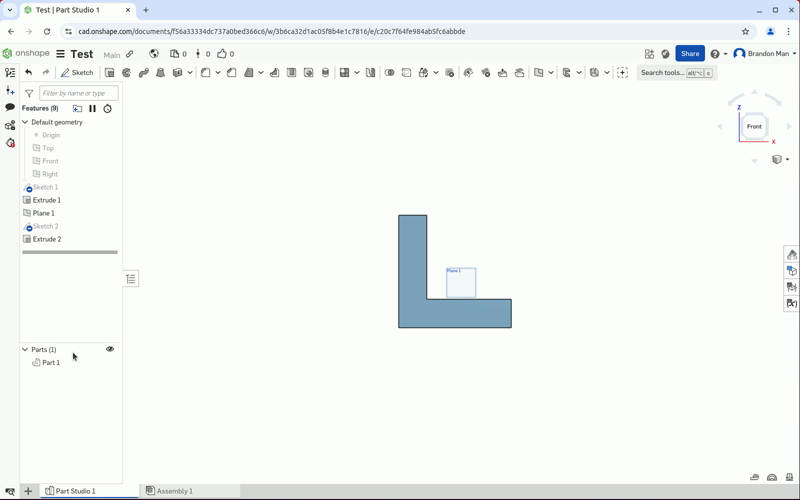
key(space)
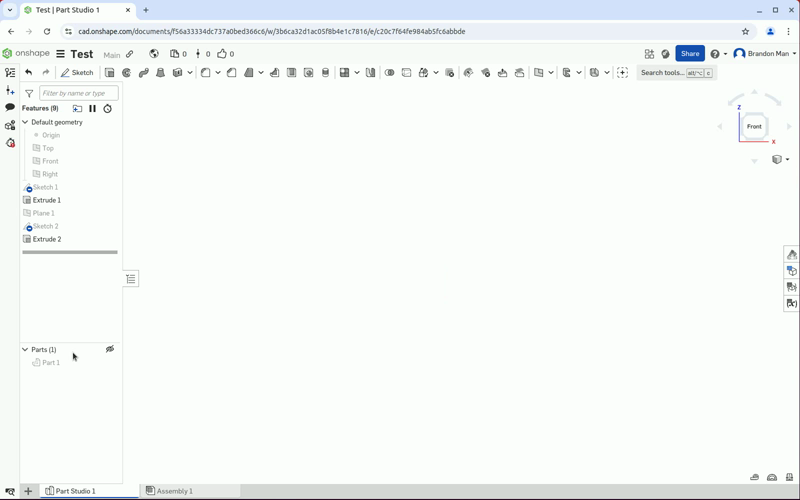
key_down(shift)
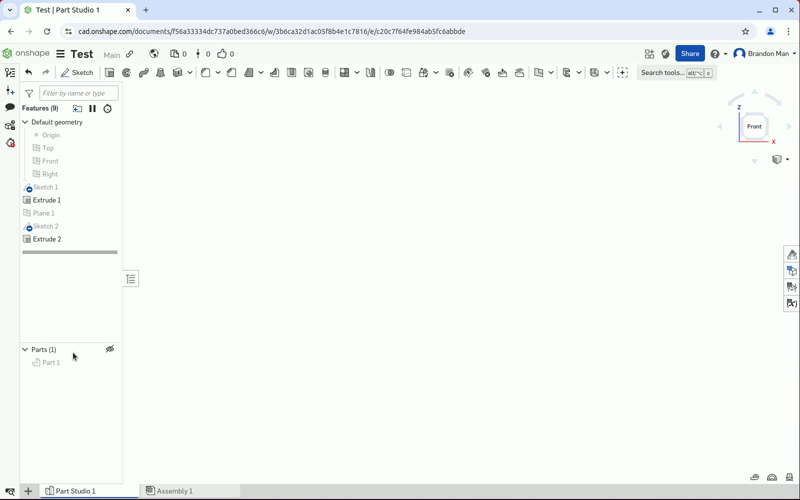
key(left)
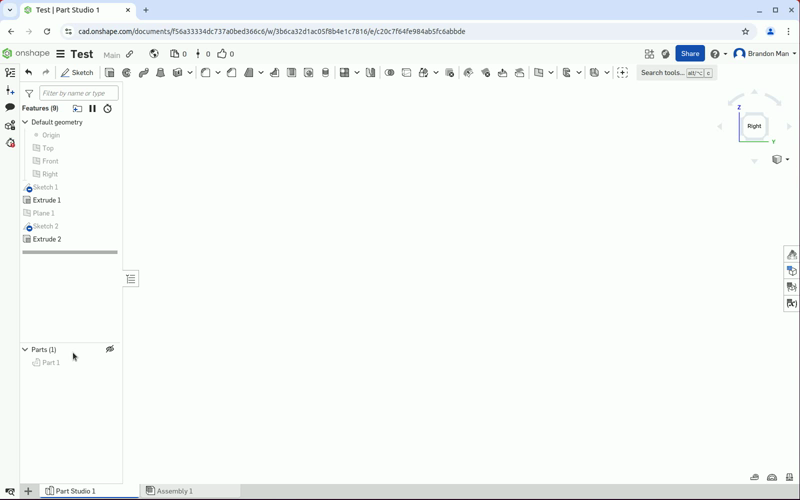
key_up(shift)
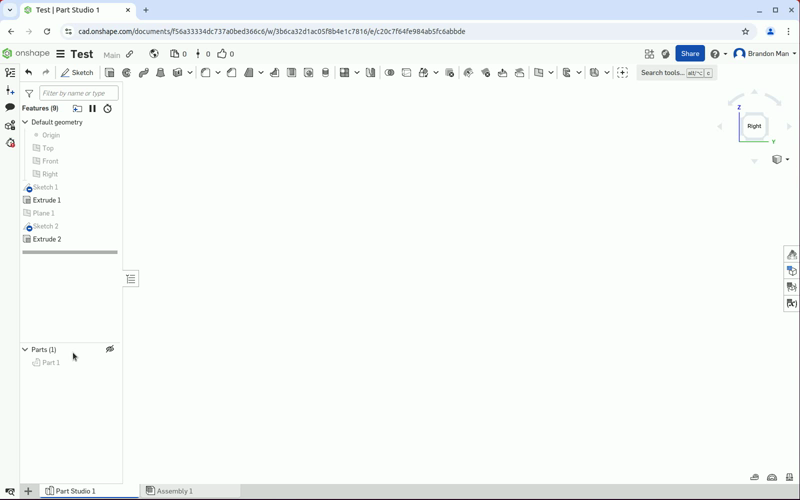
mouse_move(73, 352)
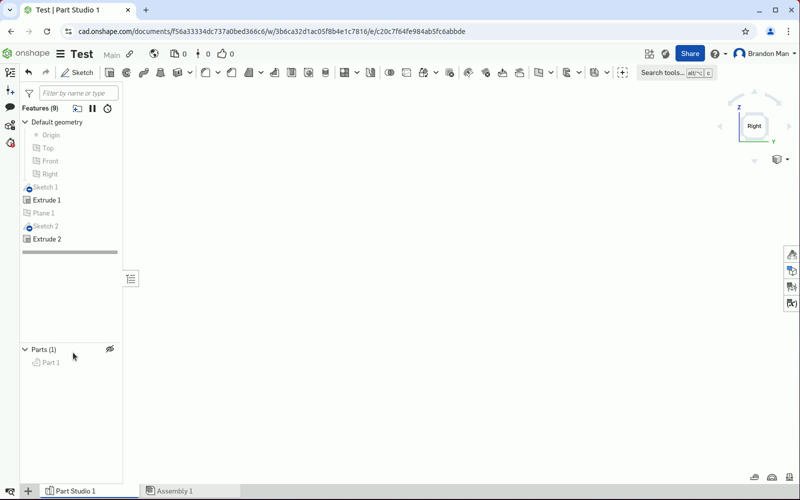
key(shift+y)
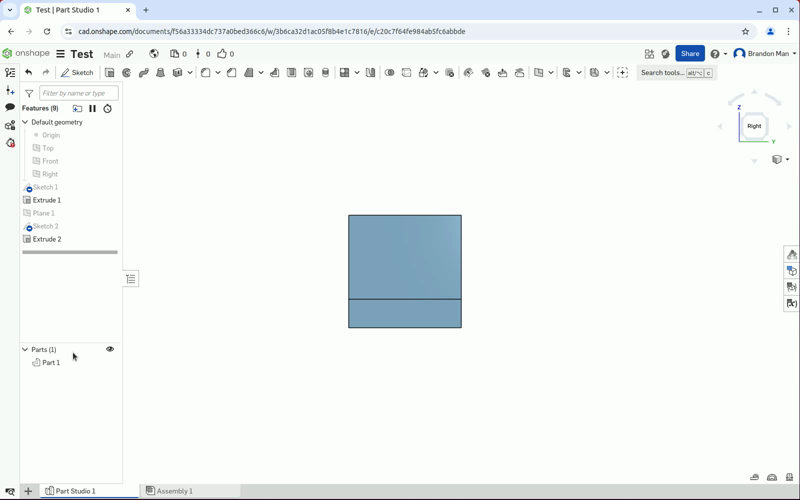
mouse_move(541, 75)
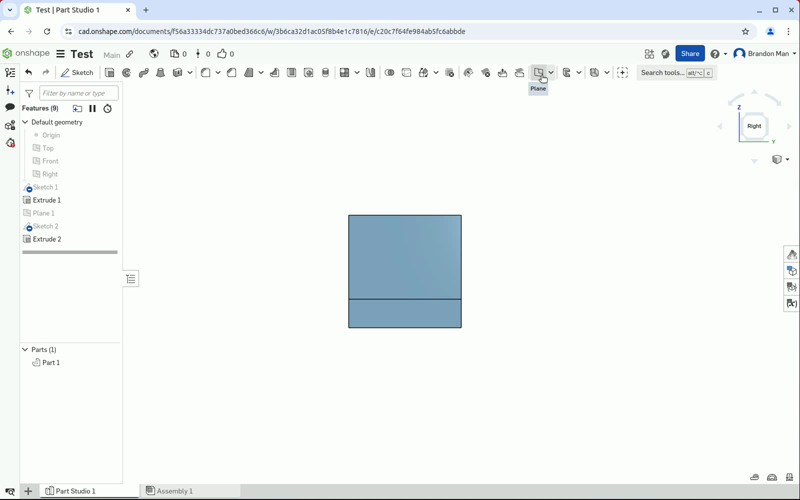
click(541, 75)
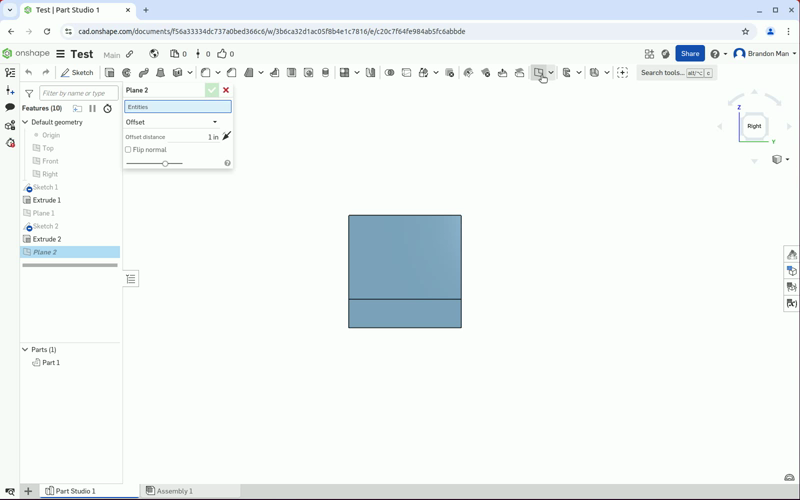
mouse_move(73, 176)
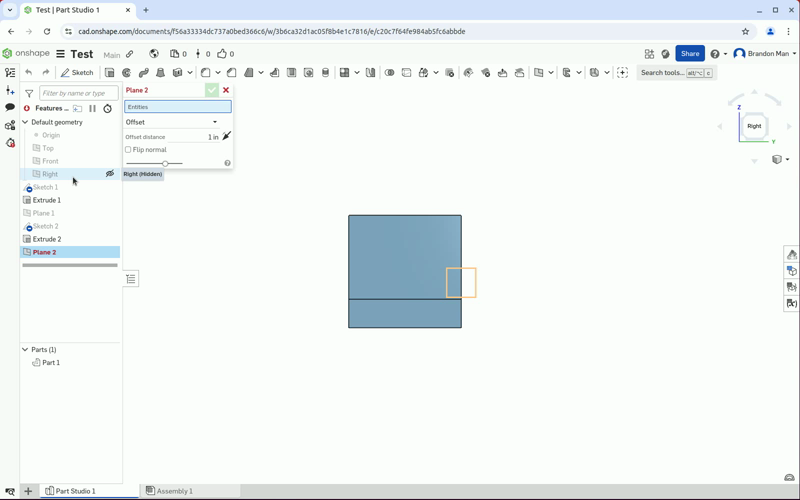
click(73, 176)
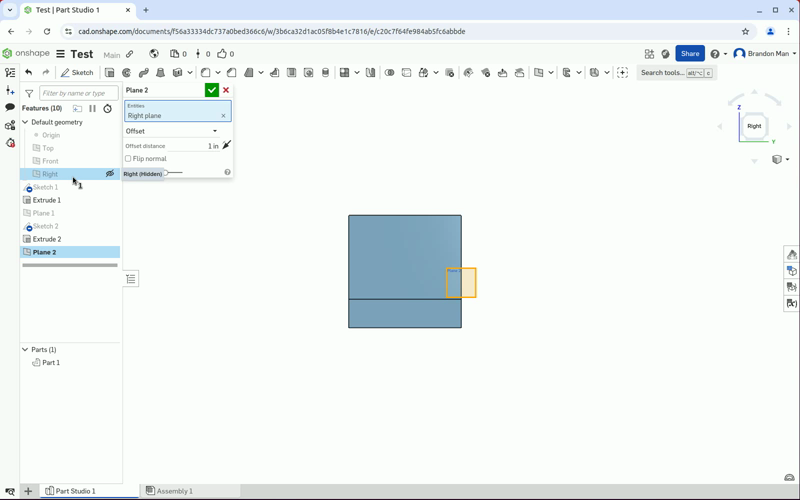
key(tab, 2)
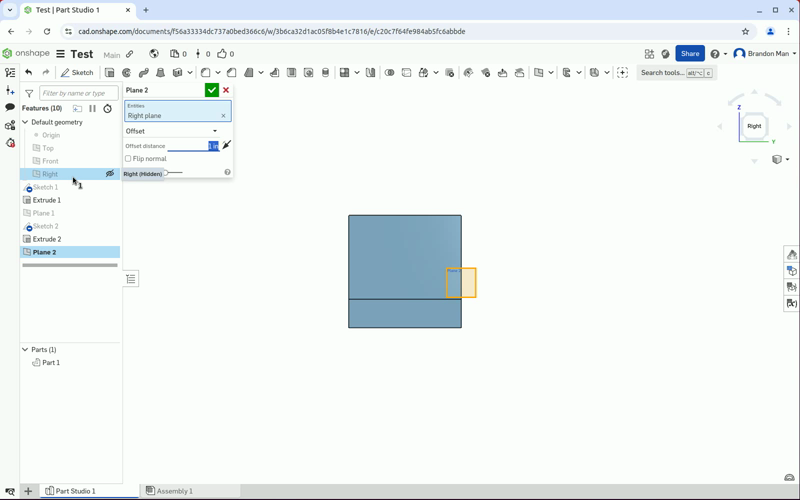
text(6.994)
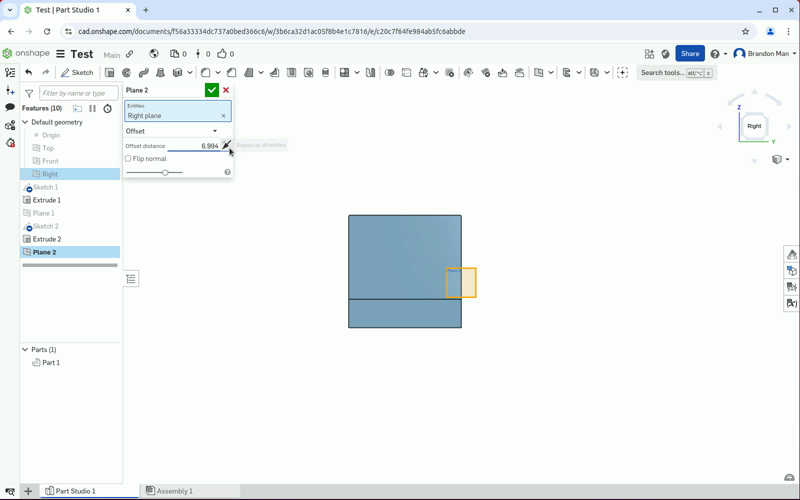
mouse_move(229, 147)
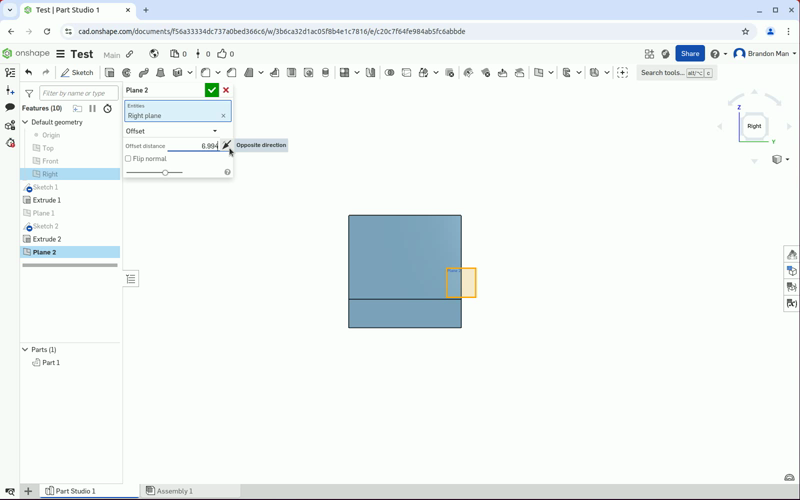
click(229, 147)
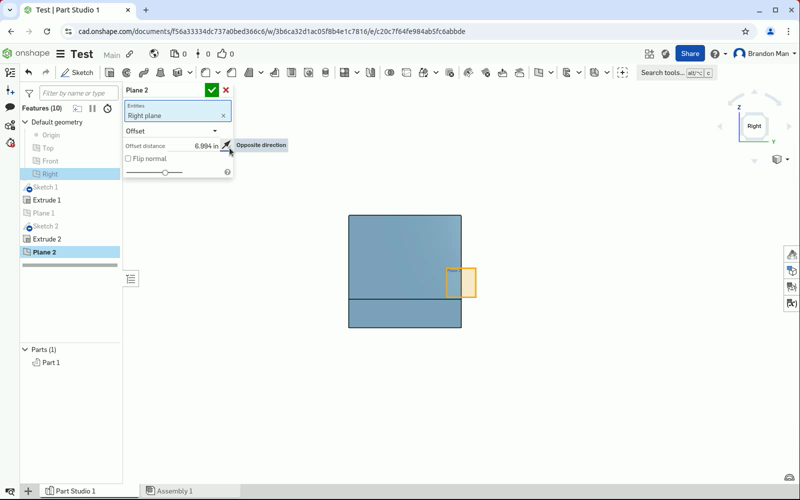
key(enter, 2)
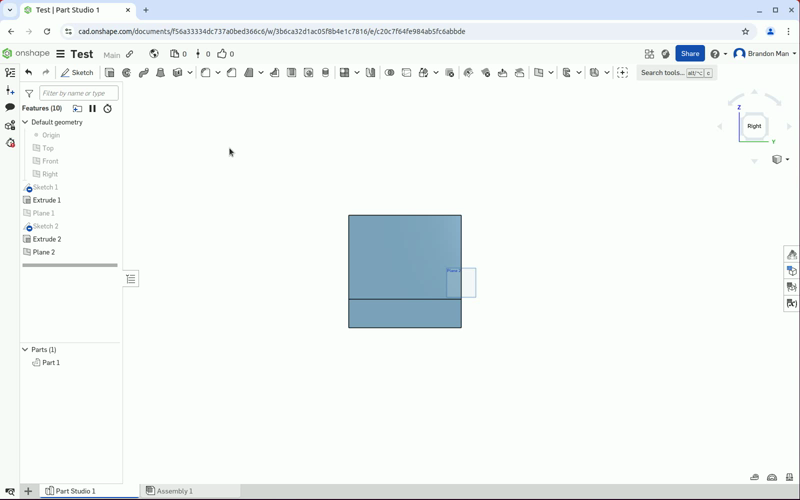
key(shift+s)
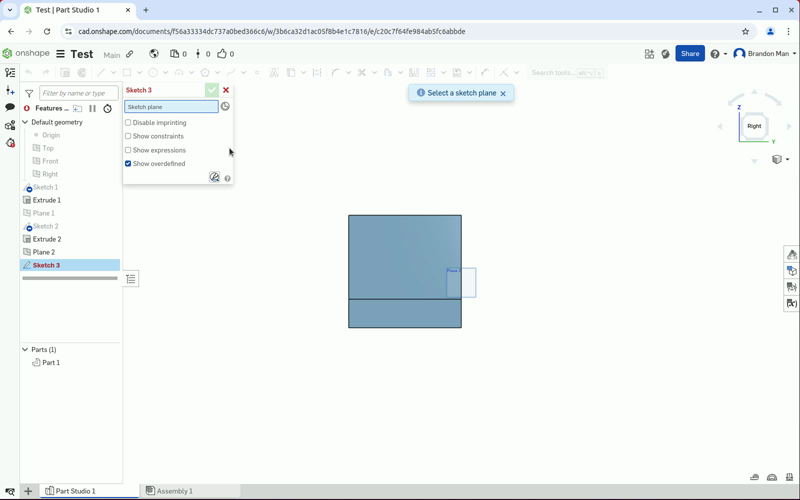
mouse_move(73, 254)
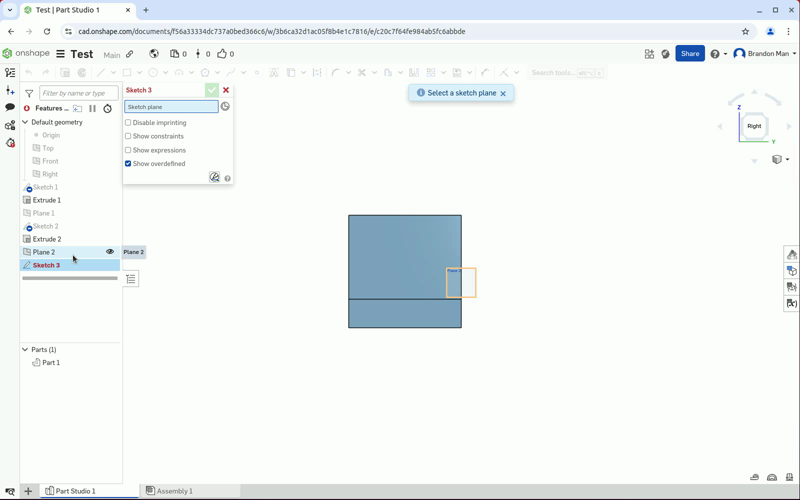
click(73, 254)
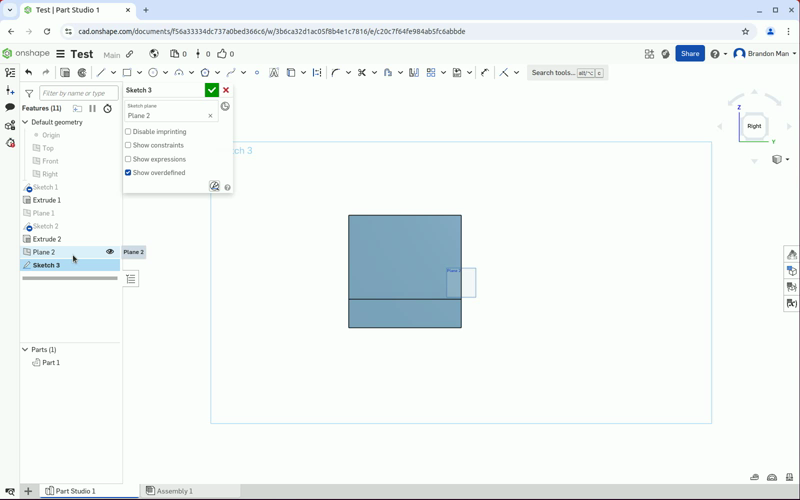
mouse_move(73, 352)
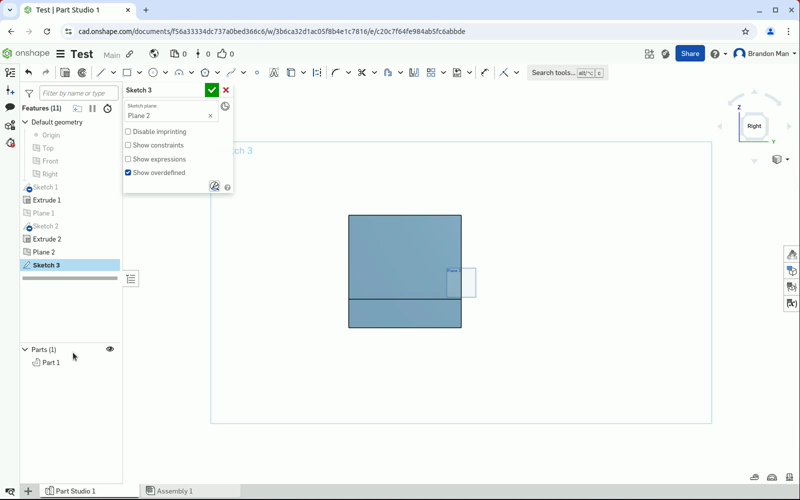
key(y)
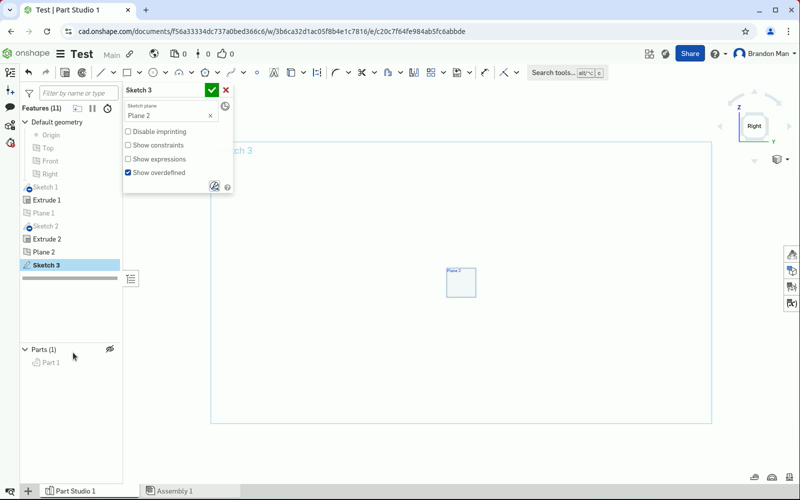
key(c)
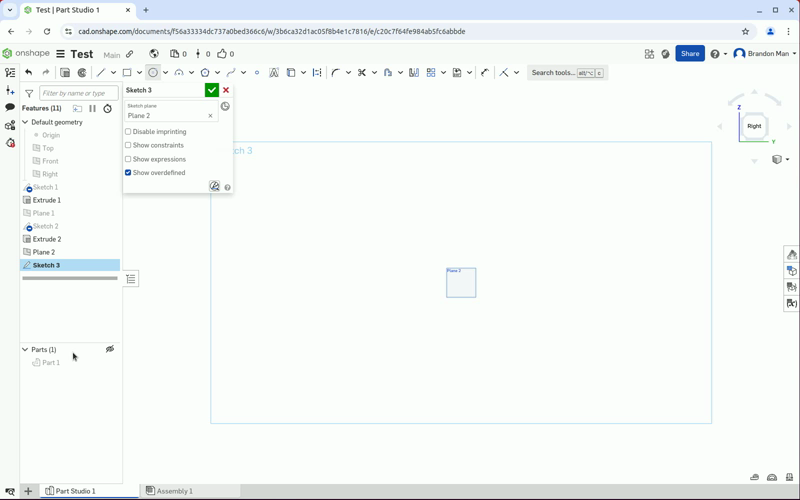
key_down(shift)
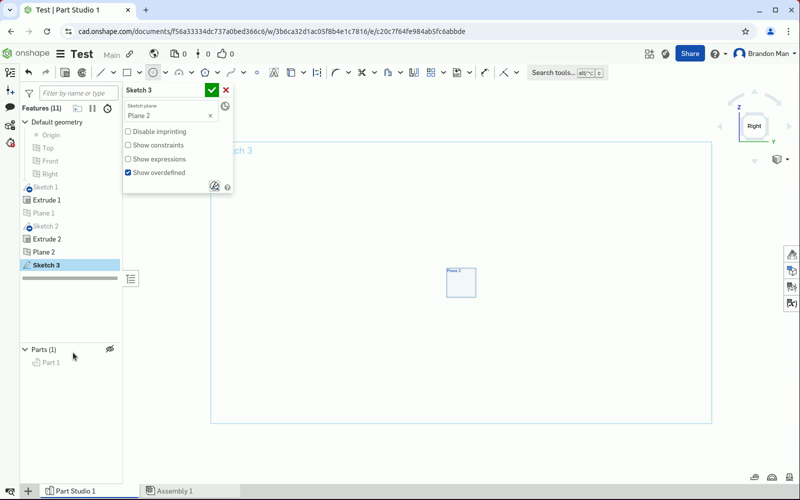
mouse_move(403, 257)
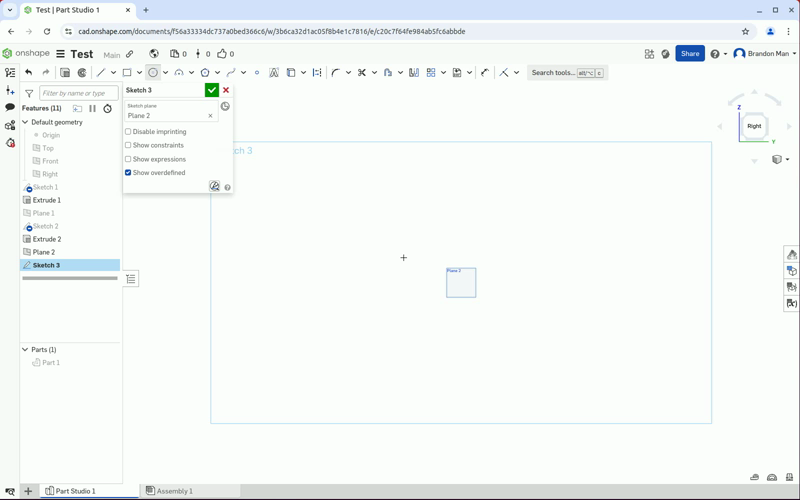
click(403, 257)
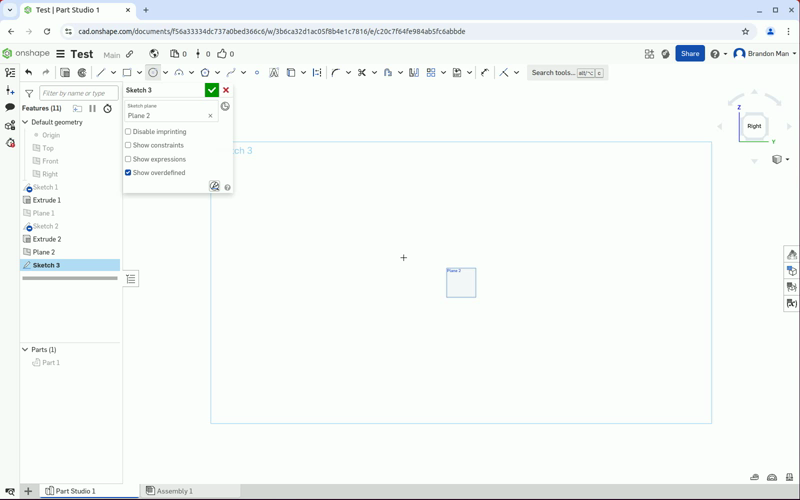
key_up(shift)
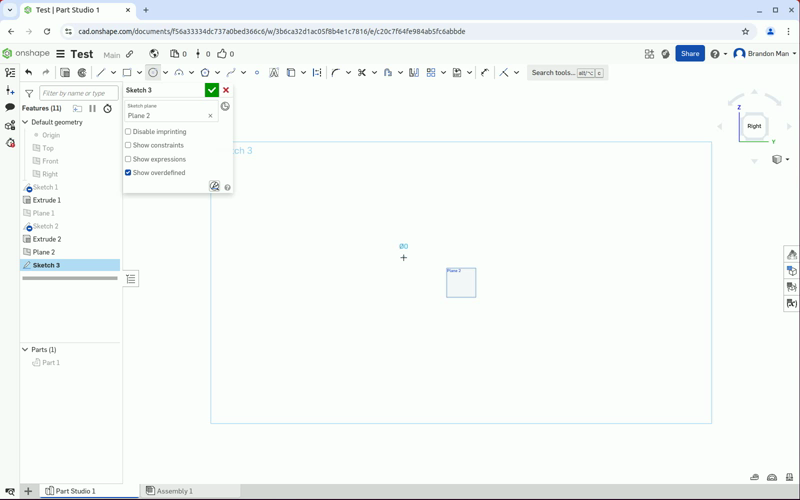
mouse_move(418, 257)
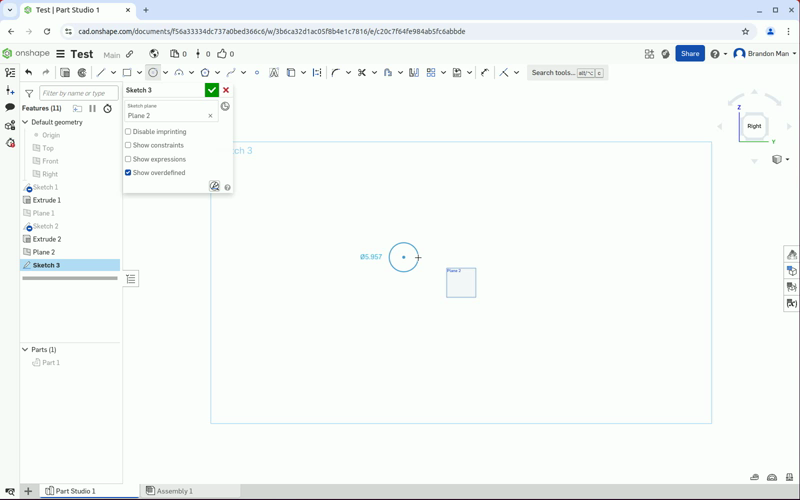
click(418, 257)
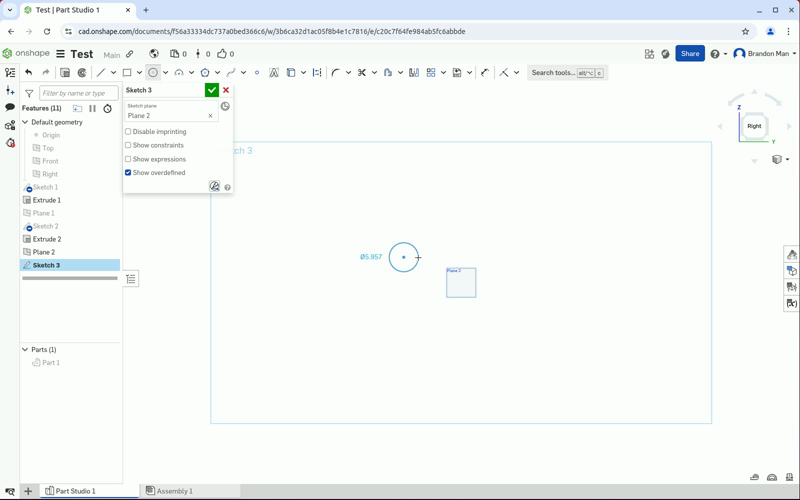
key(esc)
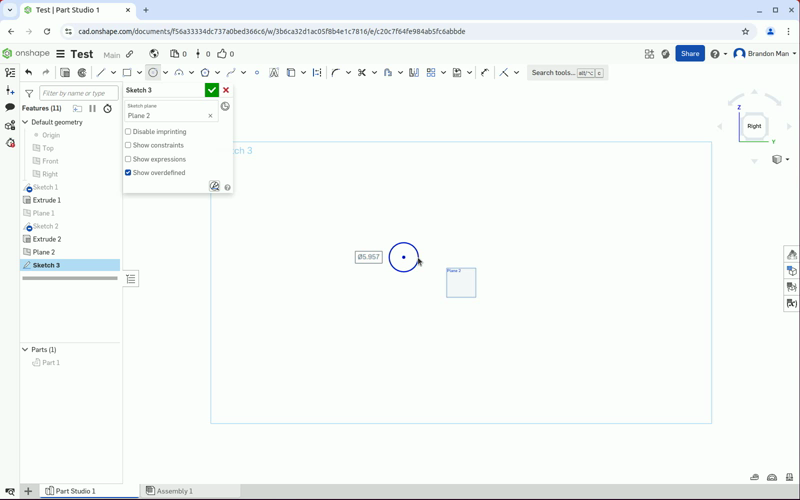
mouse_move(396, 263)
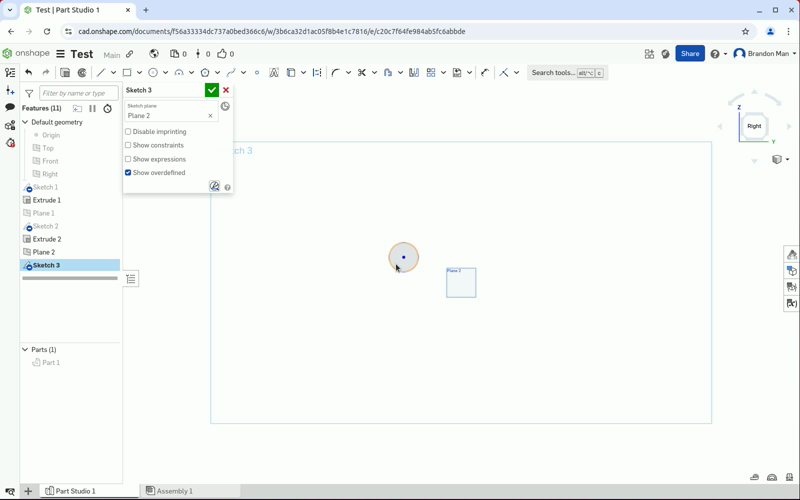
scroll(6)
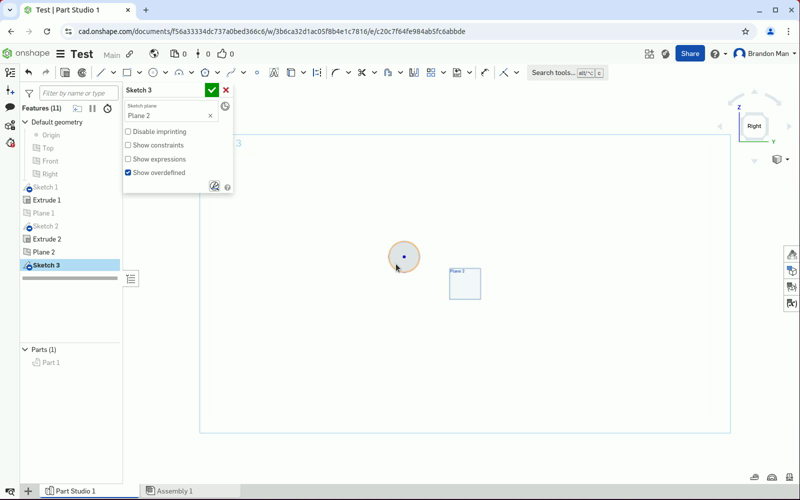
scroll(6)
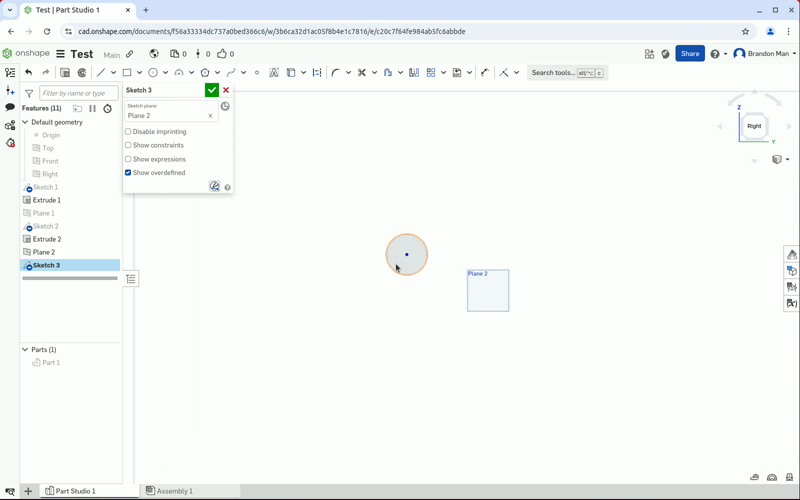
scroll(6)
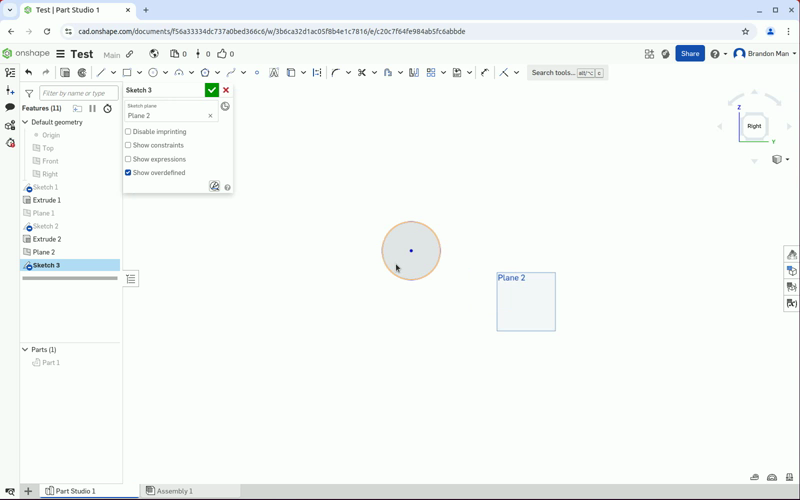
scroll(6)
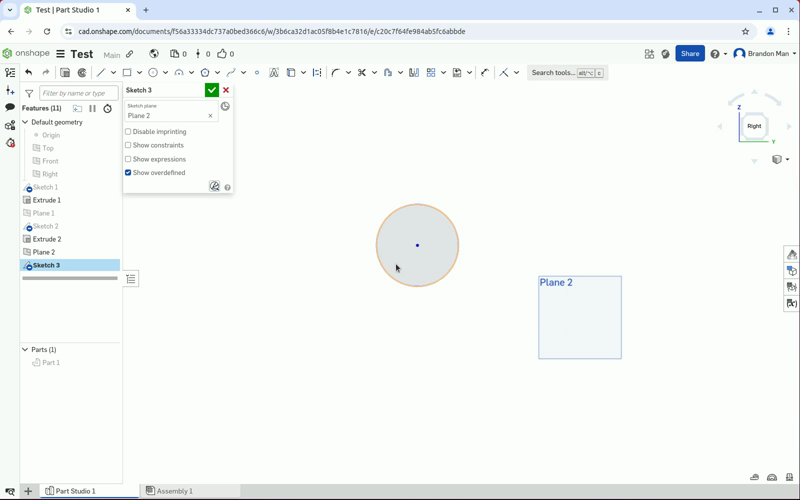
scroll(6)
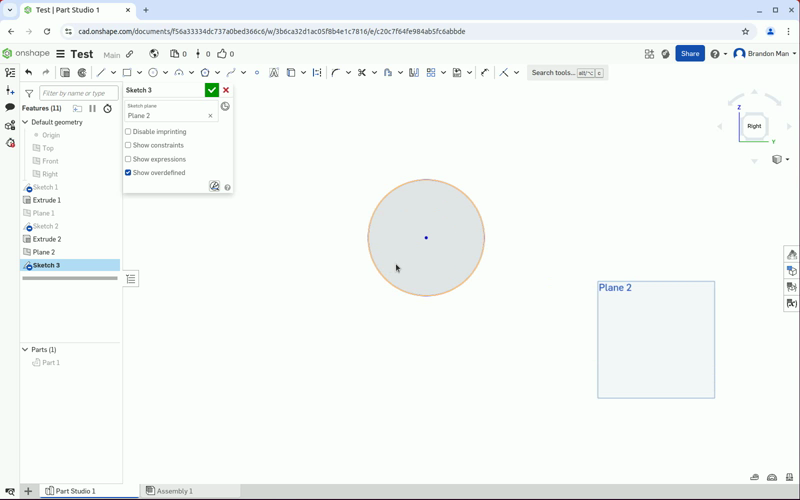
scroll(6)
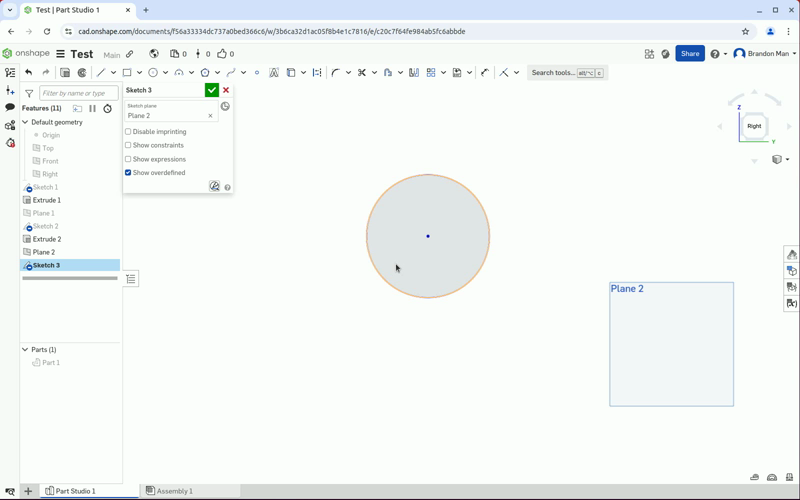
scroll(6)
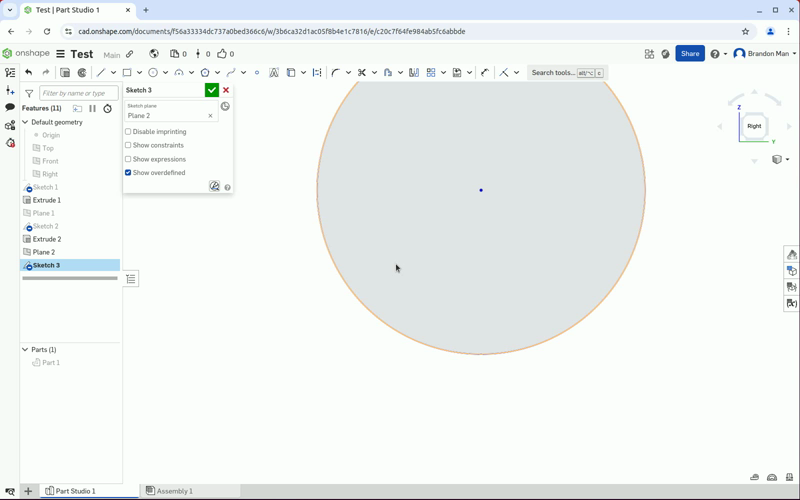
click(396, 263)
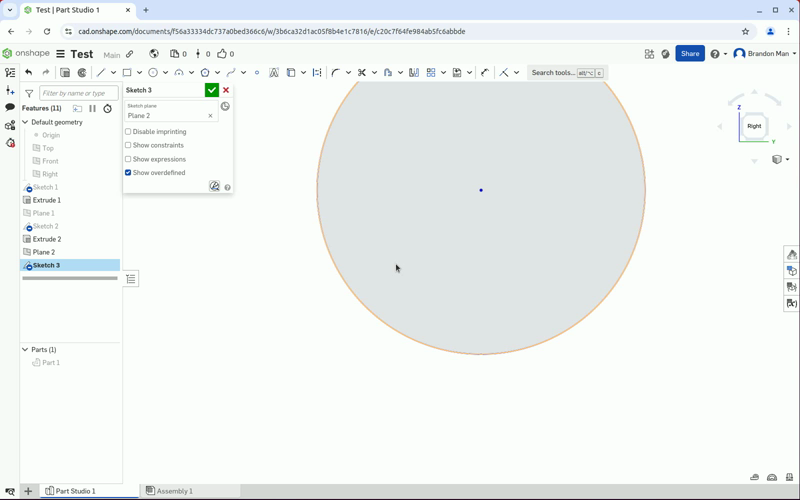
scroll(-6)
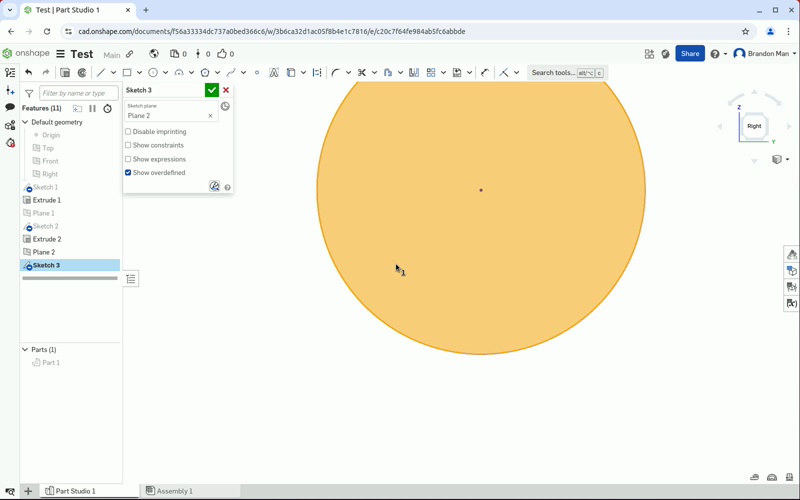
scroll(-6)
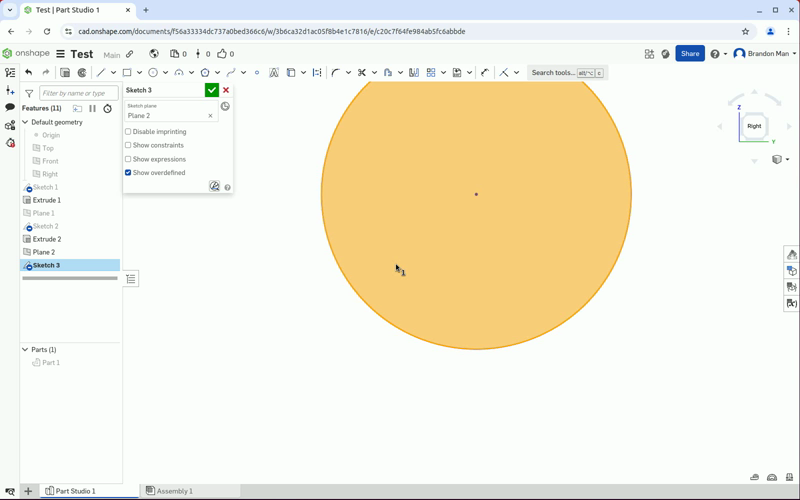
scroll(-6)
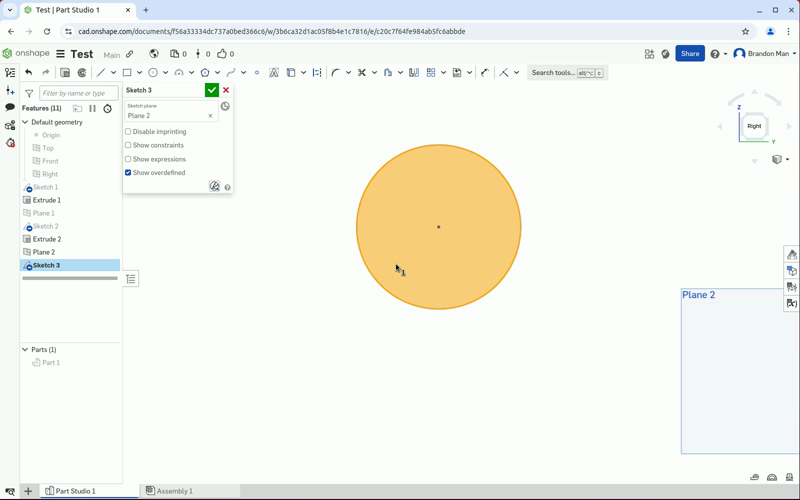
scroll(-6)
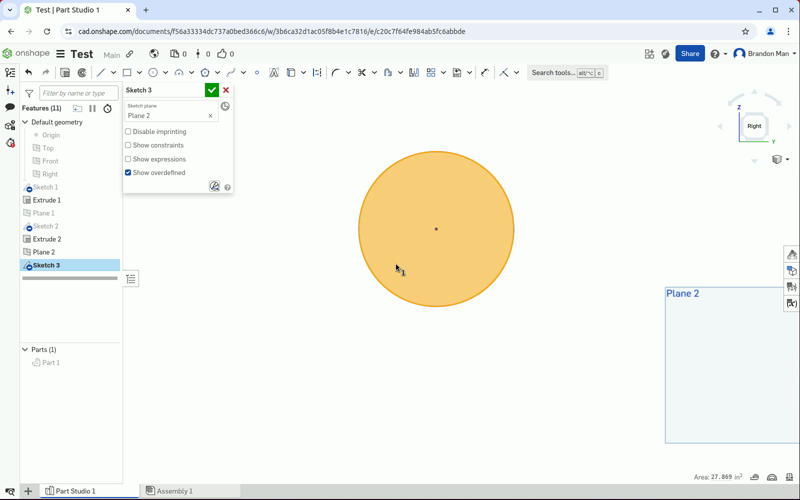
scroll(-6)
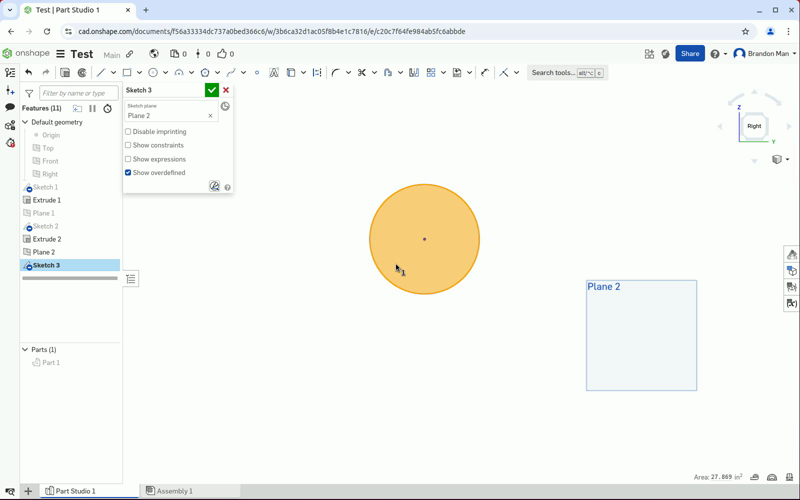
scroll(-6)
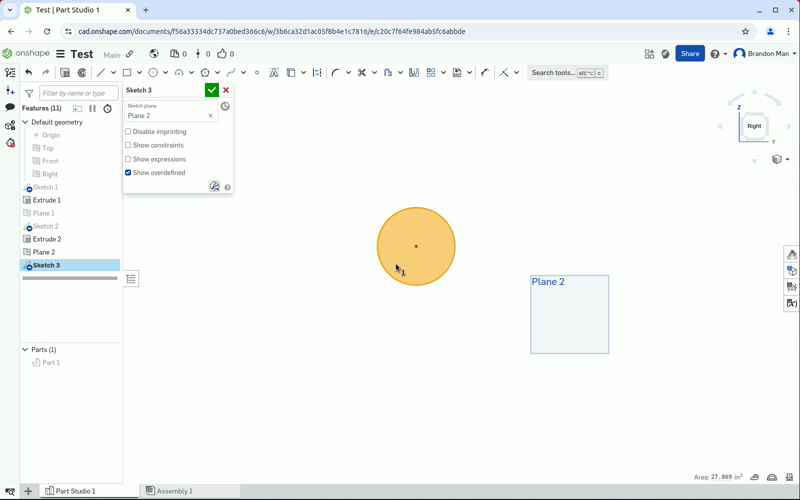
scroll(-6)
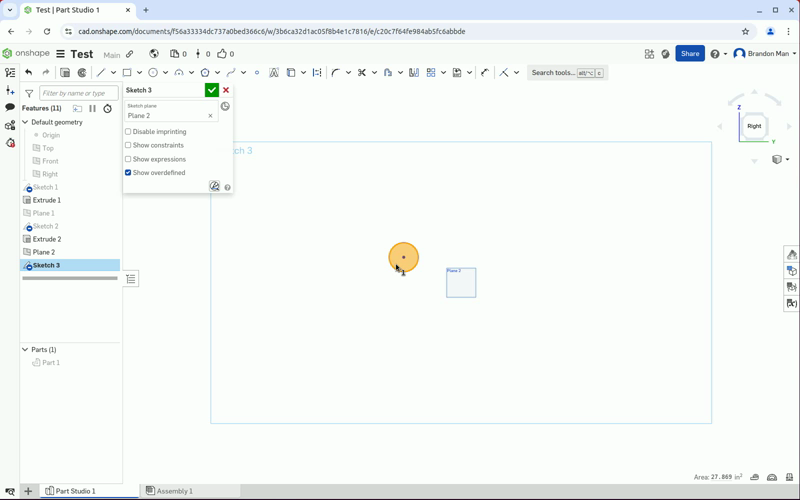
mouse_move(73, 352)
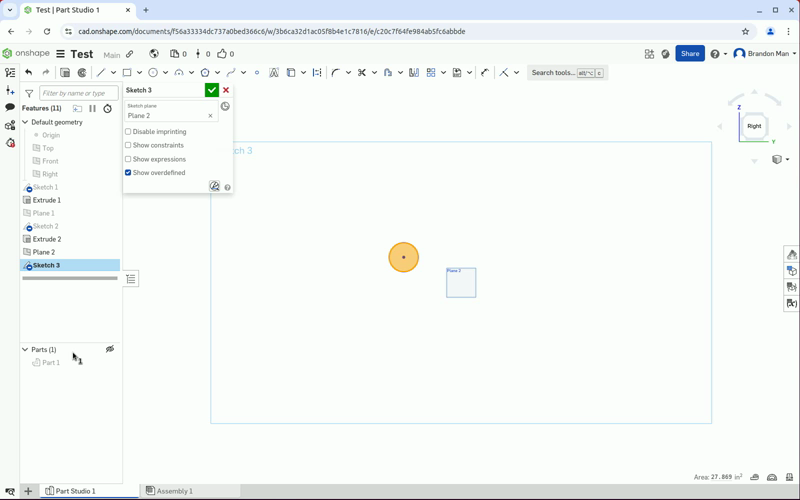
key(shift+y)
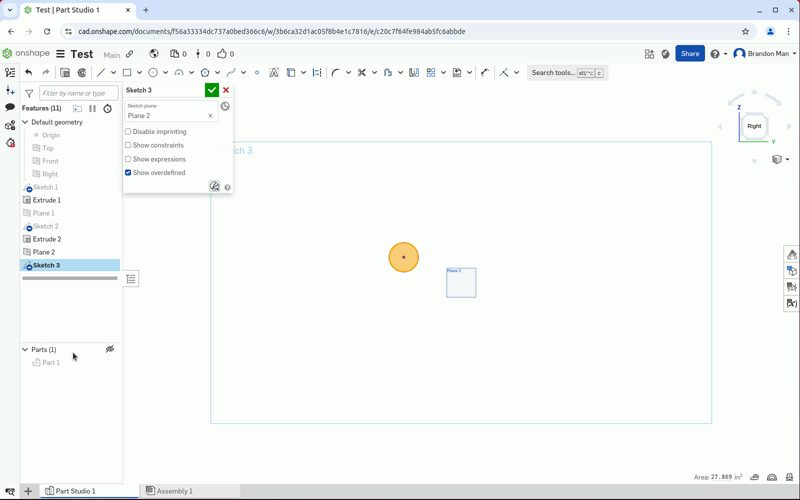
key(shift+e)
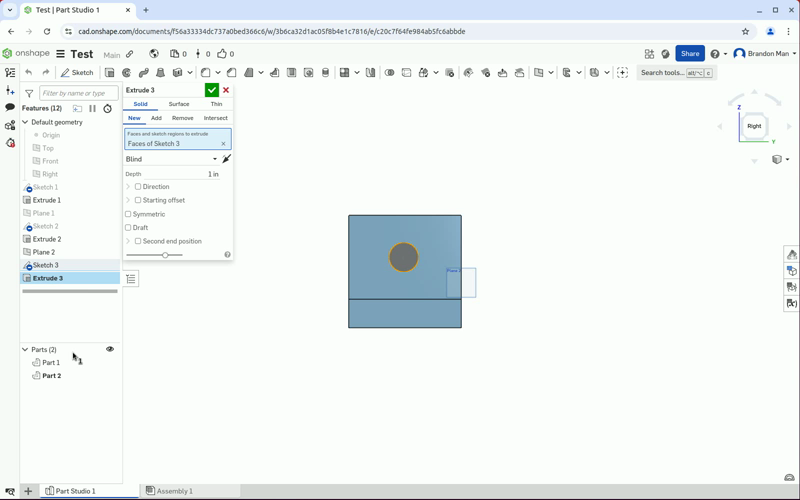
mouse_move(143, 106)
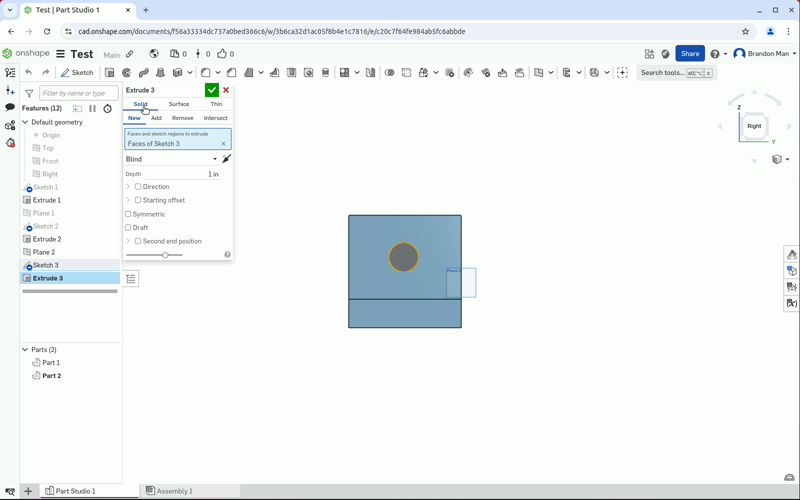
click(143, 106)
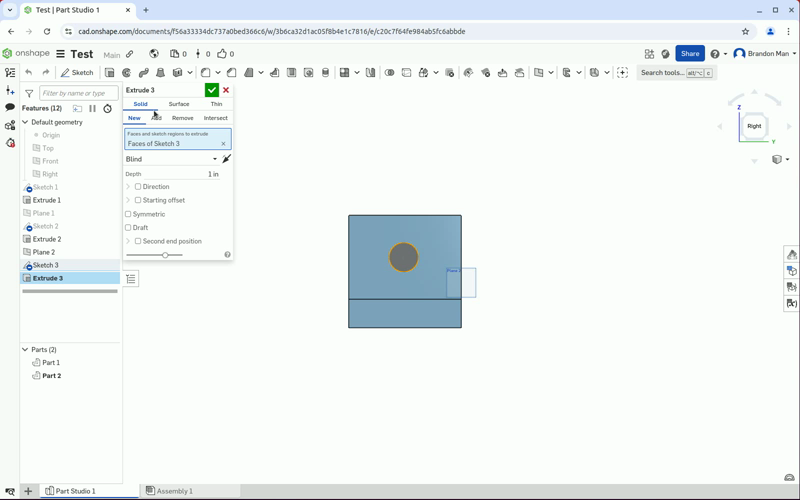
mouse_move(186, 120)
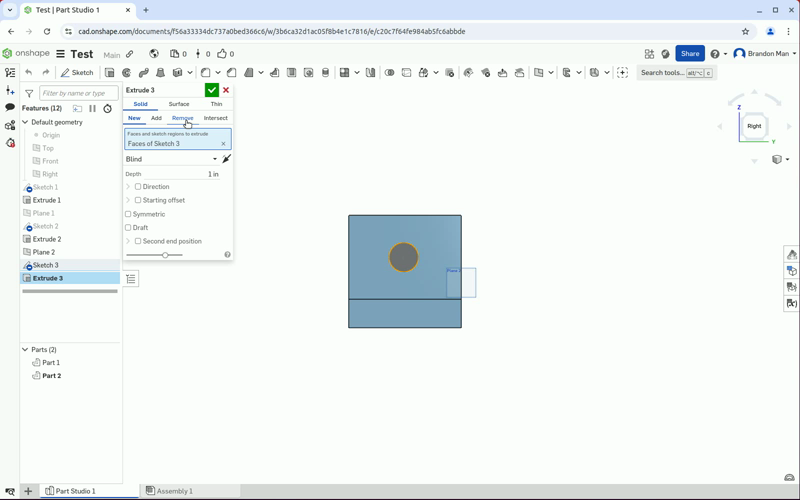
click(186, 120)
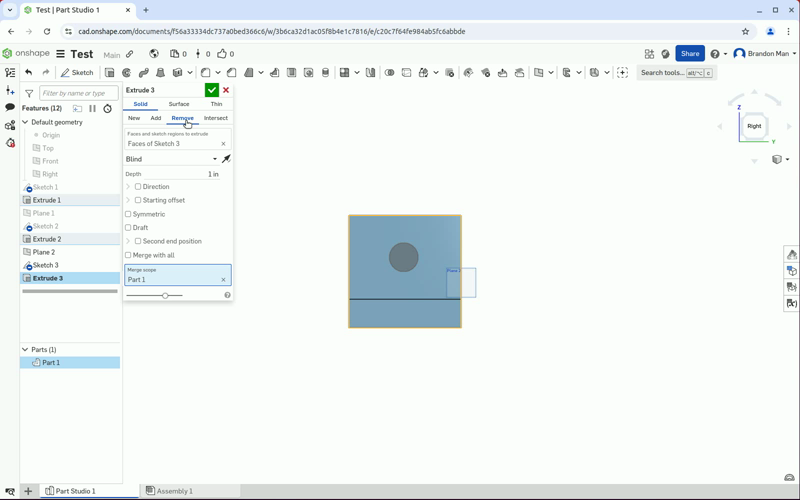
key(tab, 4)
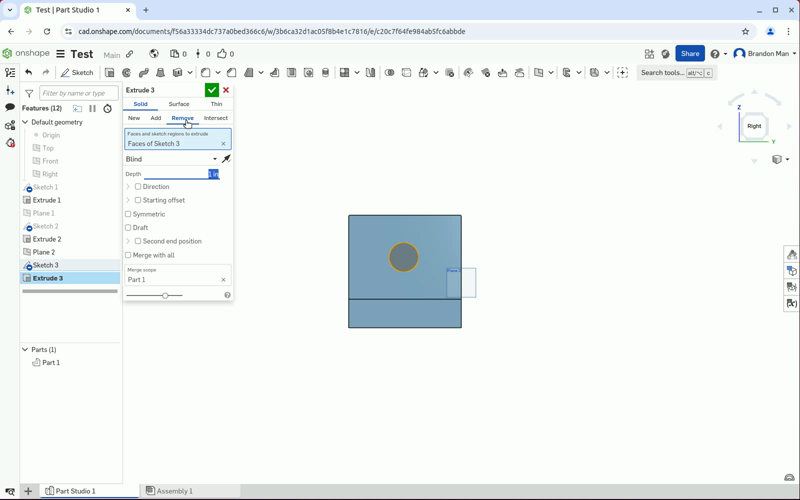
text(16.368)
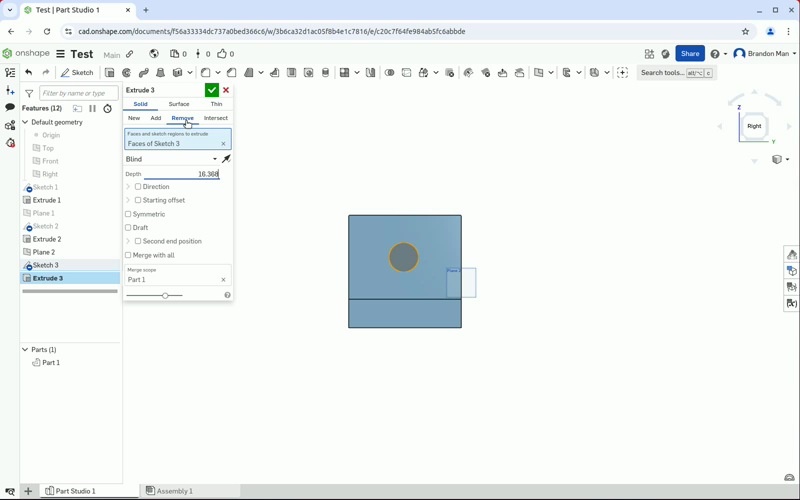
key(tab, 6)
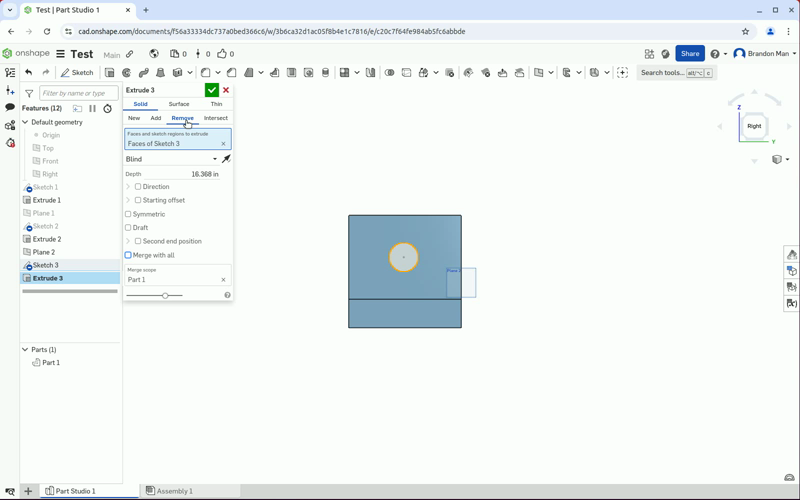
key(space)
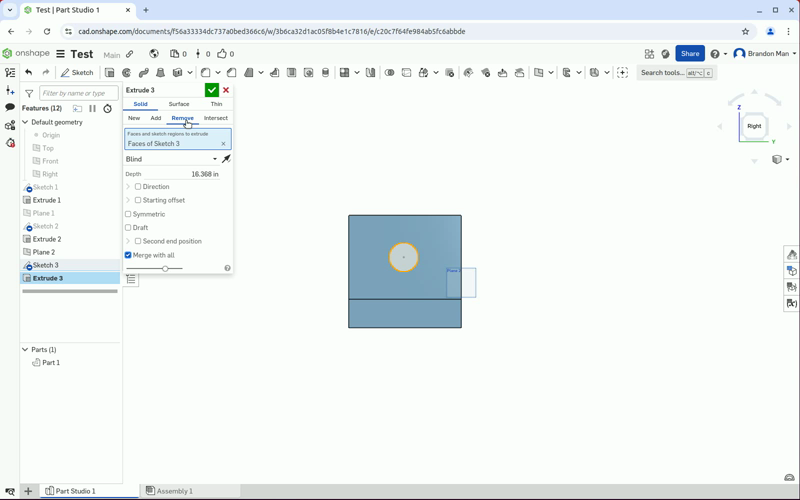
key(enter)
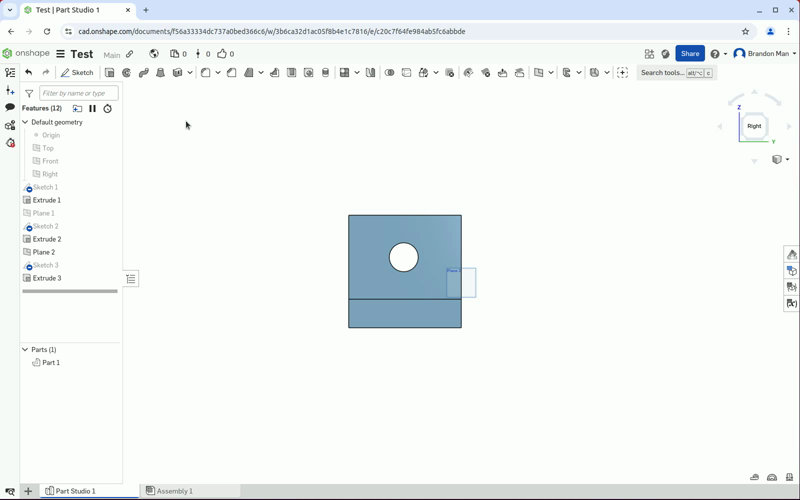
key(shift+h)
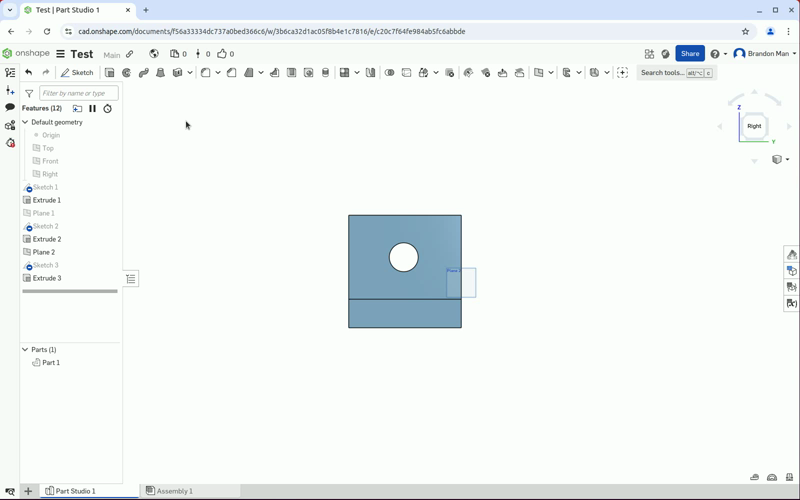
key(shift+h)
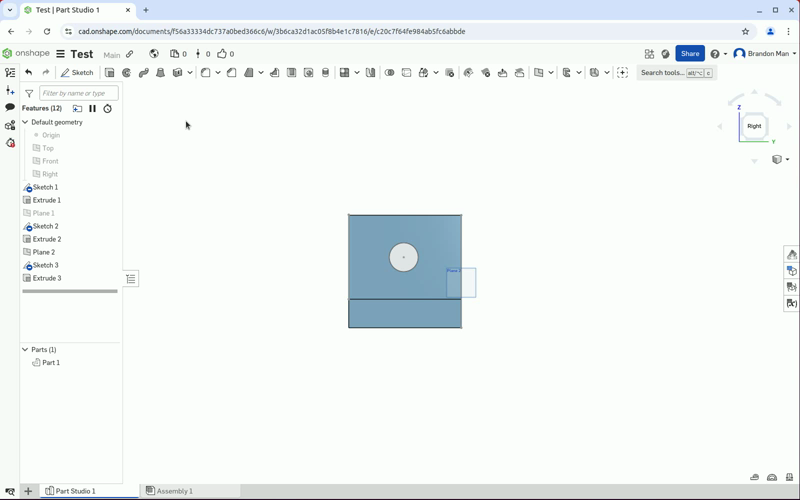
key(shift+7)
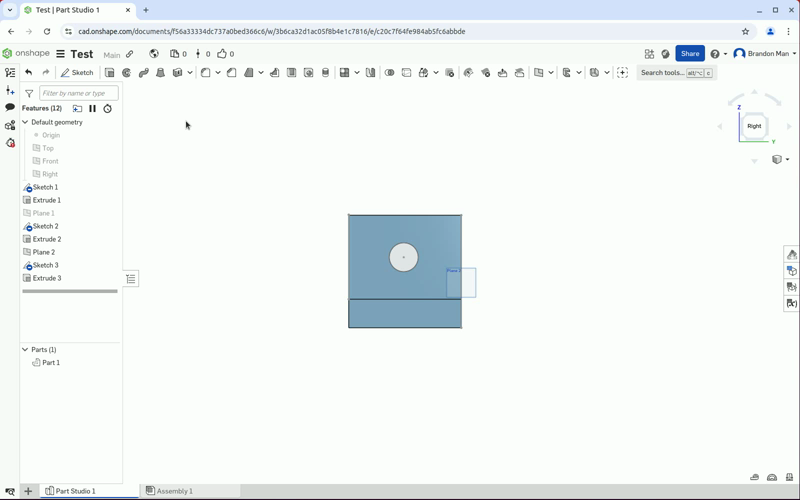
key(right, 2)
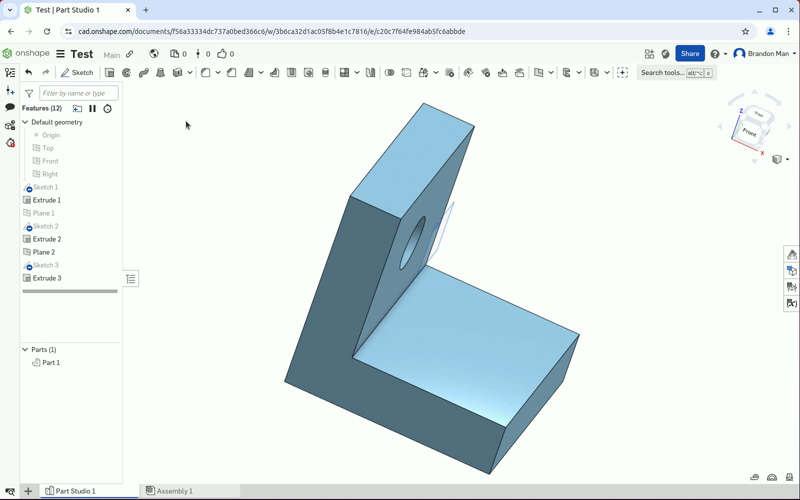
key(down, 2)
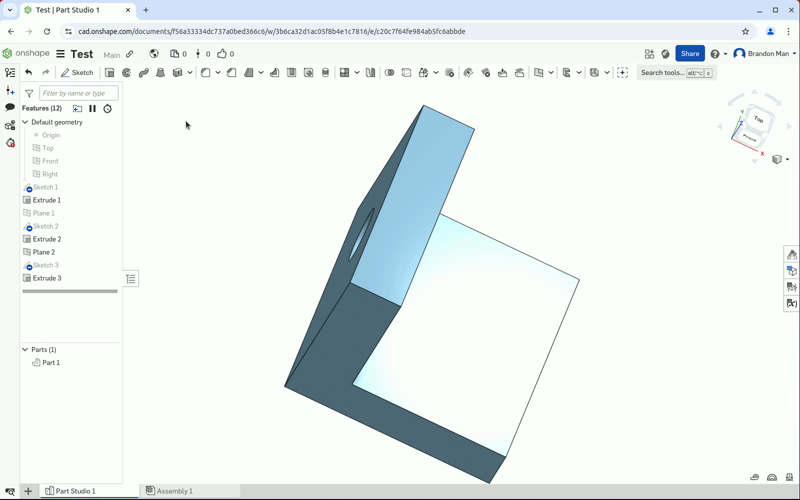
key(up, 2)
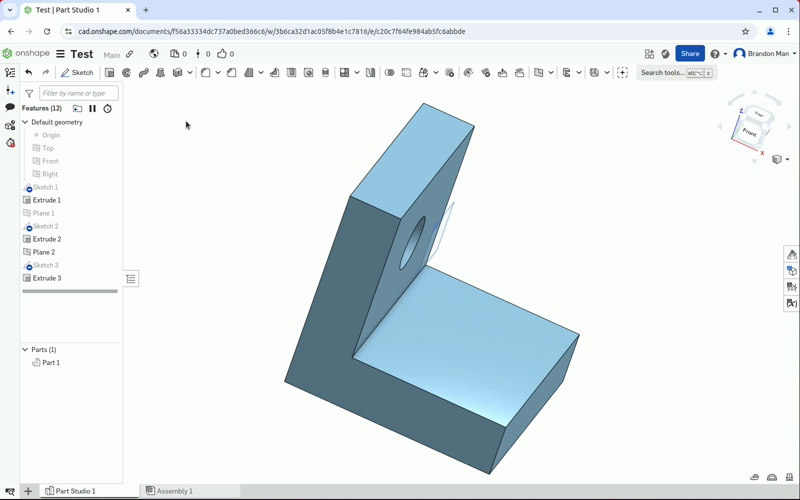
key(left, 2)
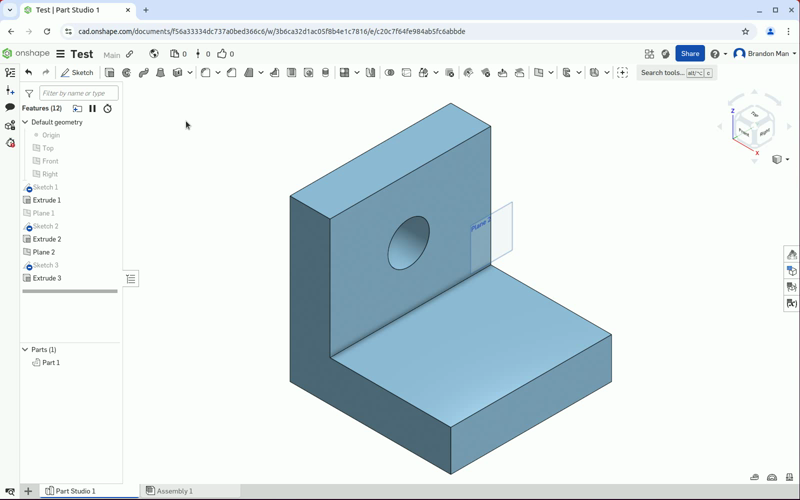
mouse_move(73, 189)
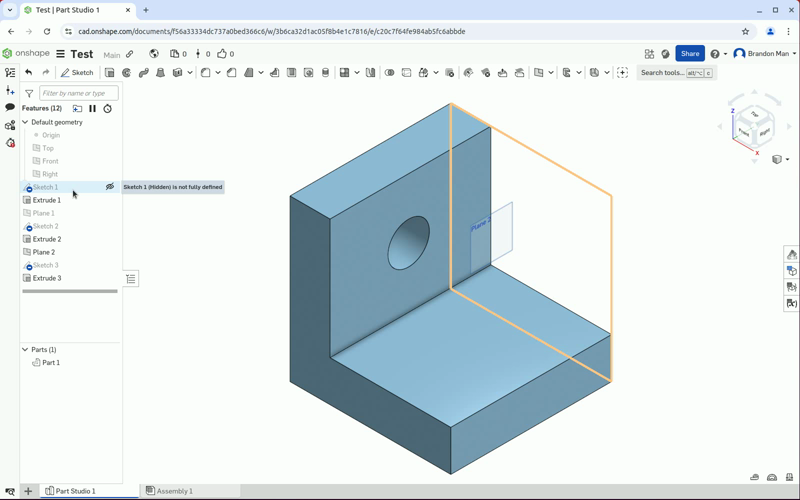
click(73, 189)